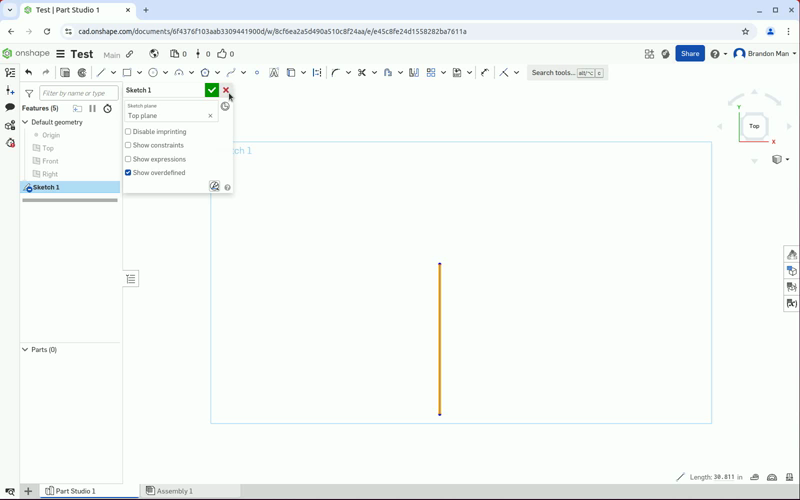
key(shift+h)
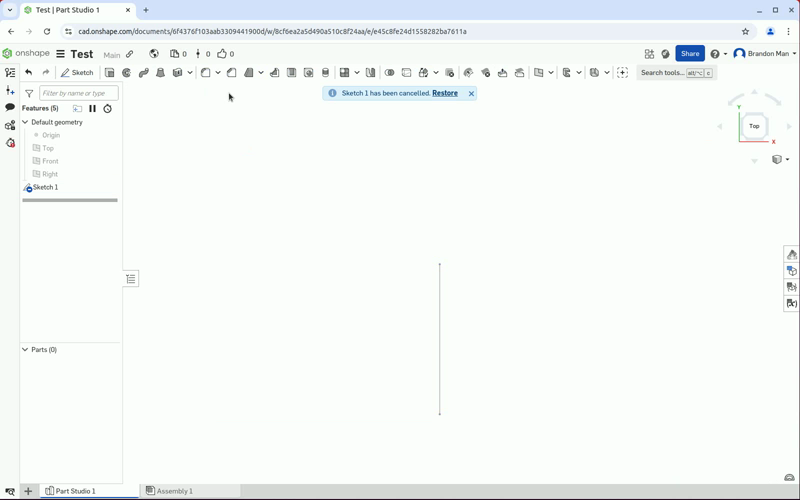
key(shift+s)
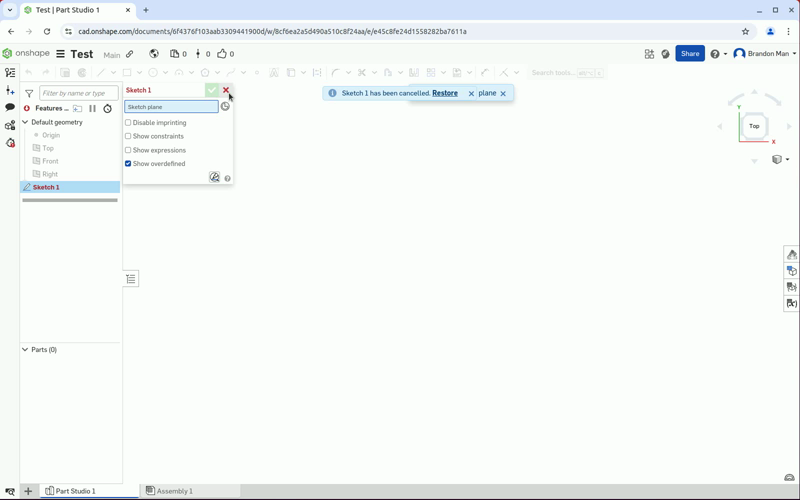
mouse_move(73, 150)
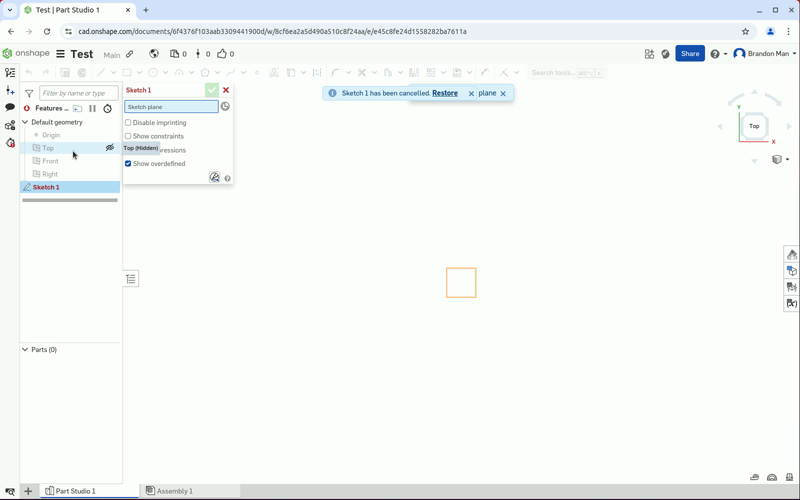
click(73, 150)
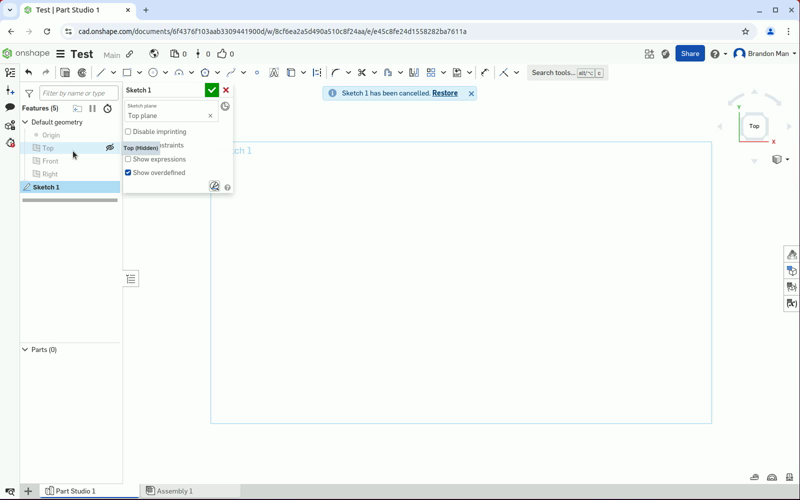
mouse_move(73, 352)
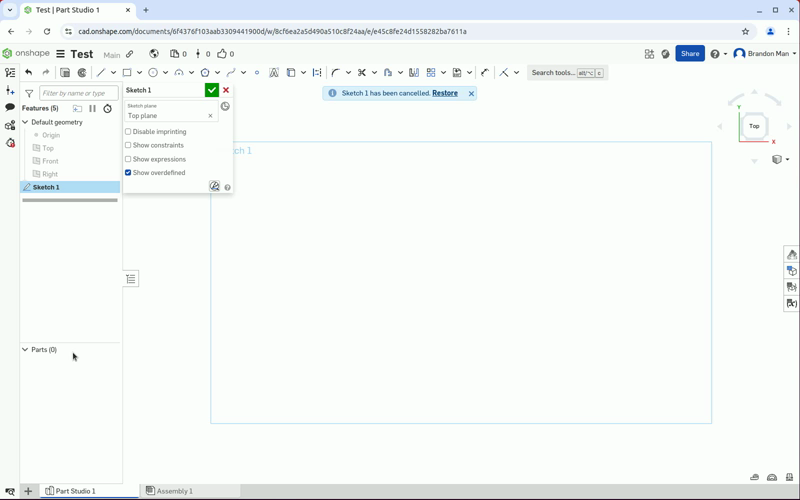
key(y)
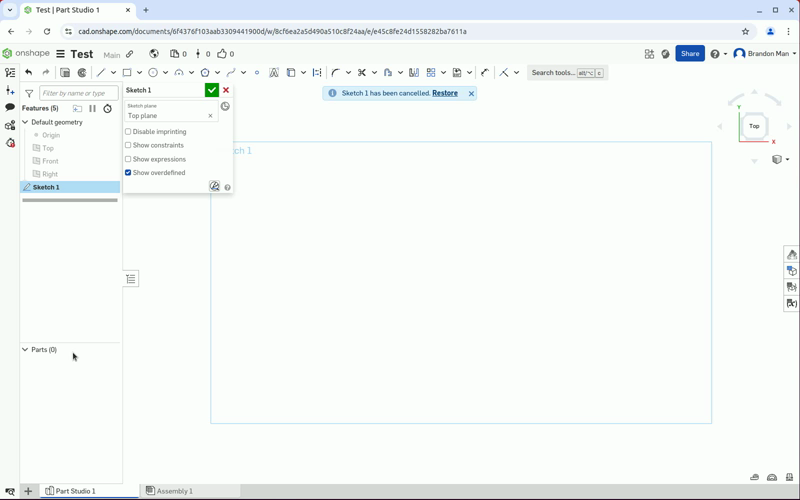
key(l)
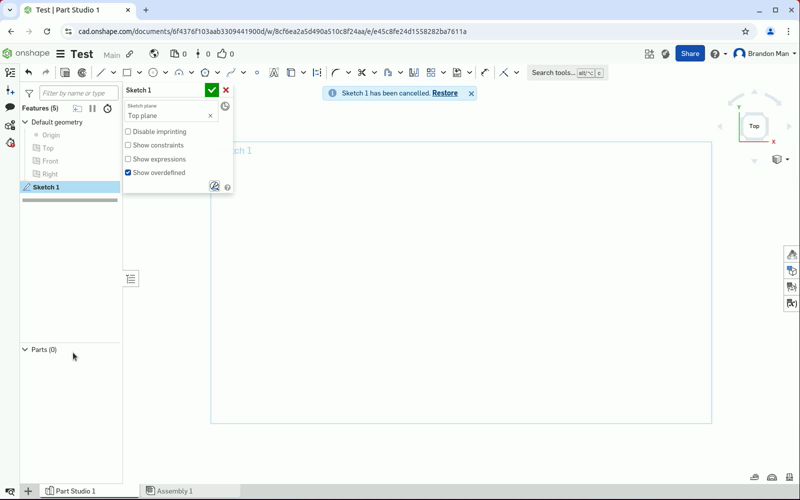
key_down(shift)
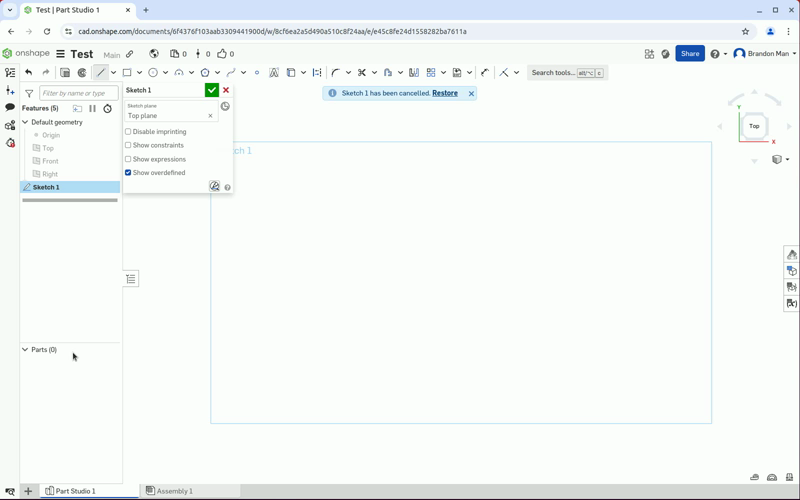
mouse_move(460, 282)
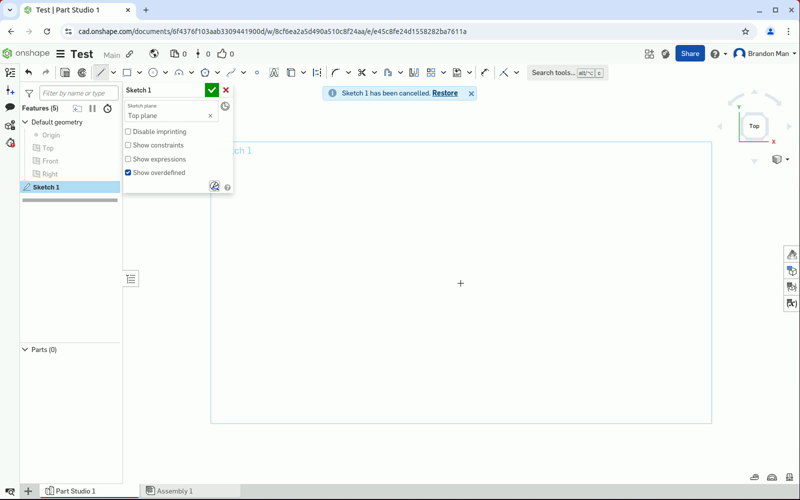
click(460, 282)
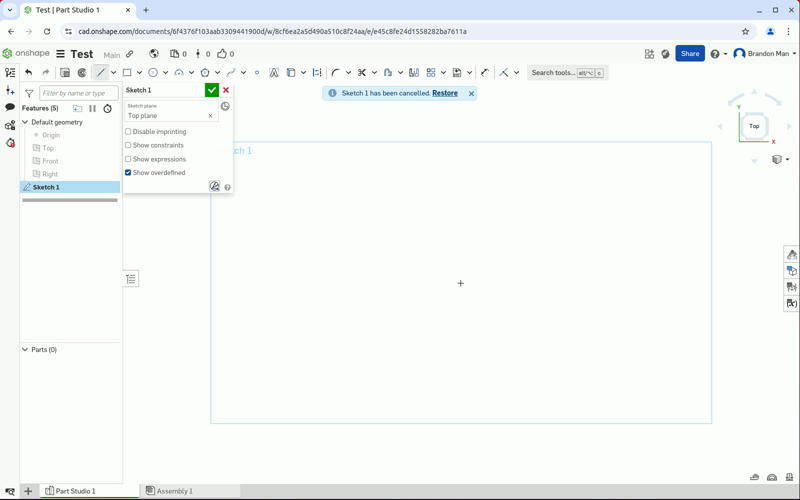
key_up(shift)
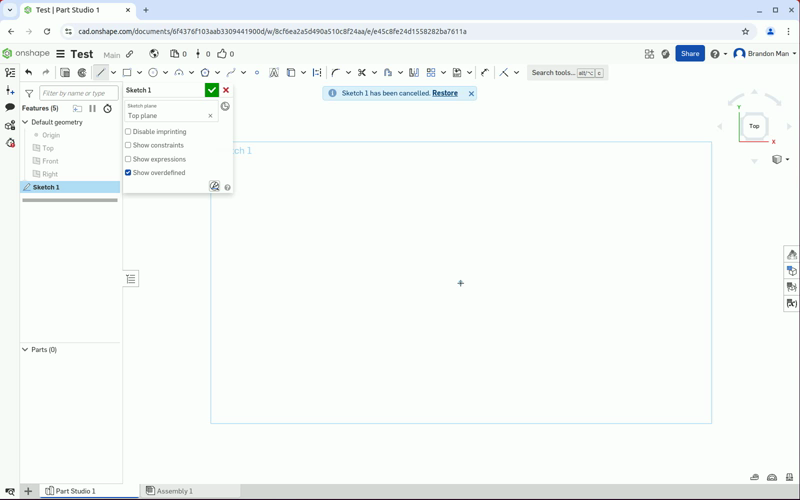
key_down(shift)
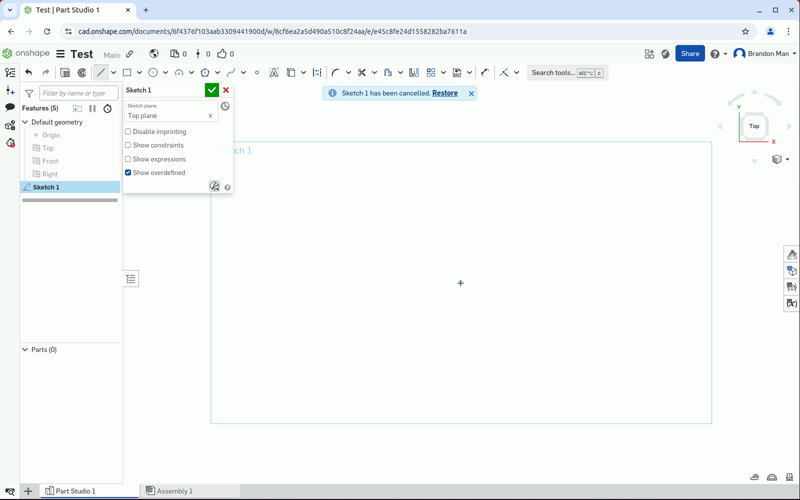
mouse_move(535, 282)
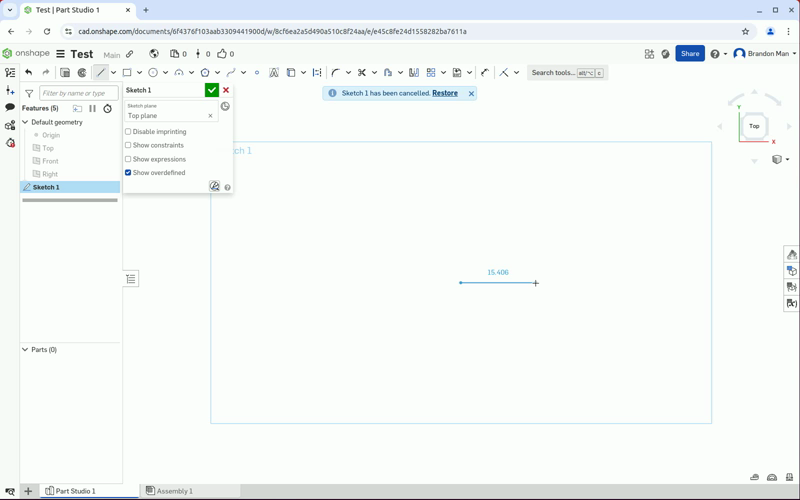
click(535, 282)
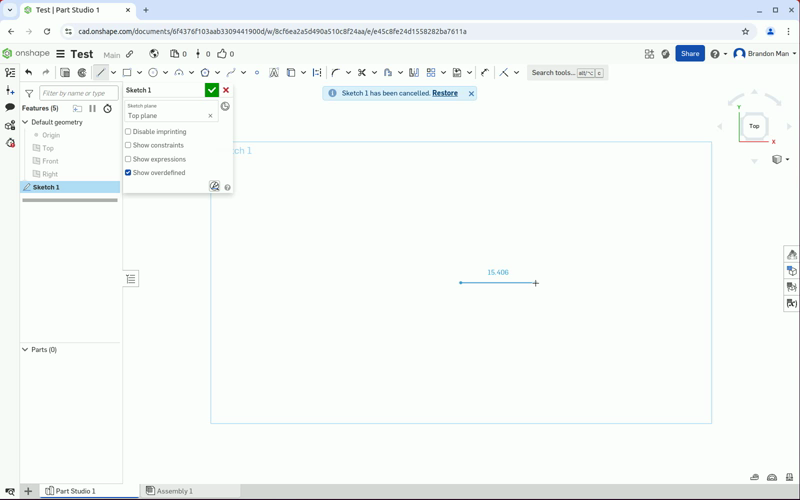
key_up(shift)
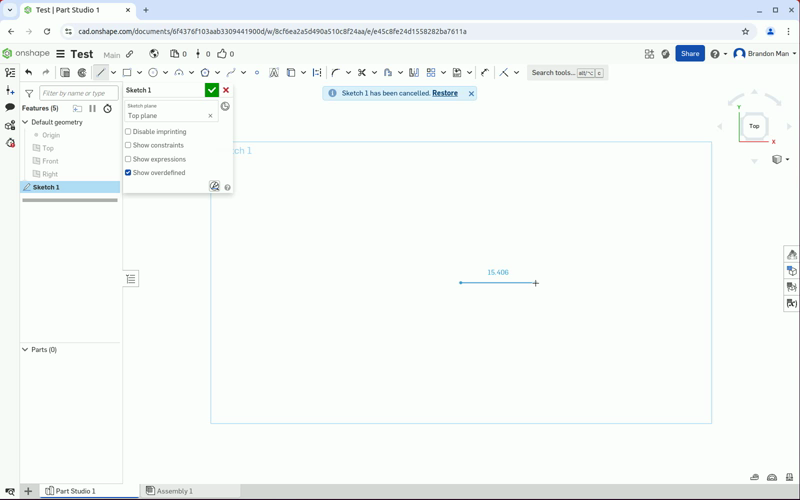
key_down(shift)
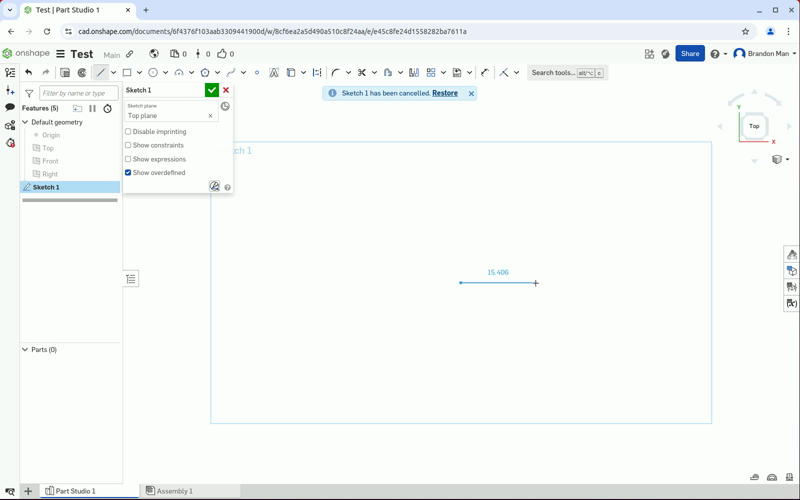
mouse_move(535, 170)
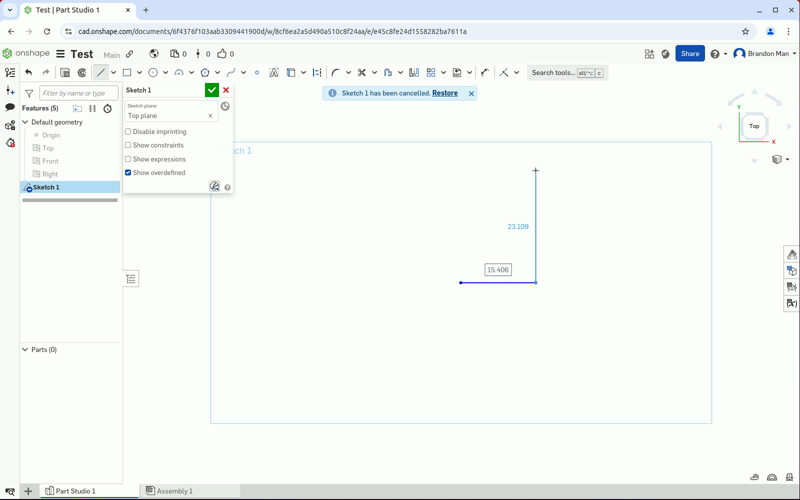
click(535, 170)
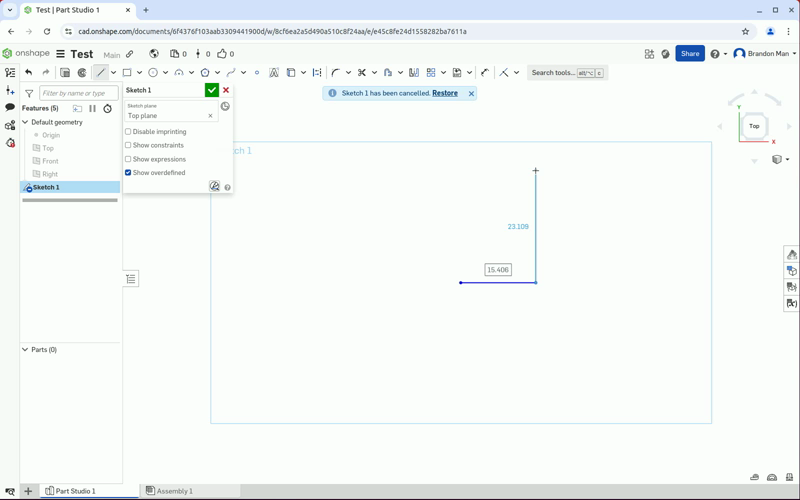
key_up(shift)
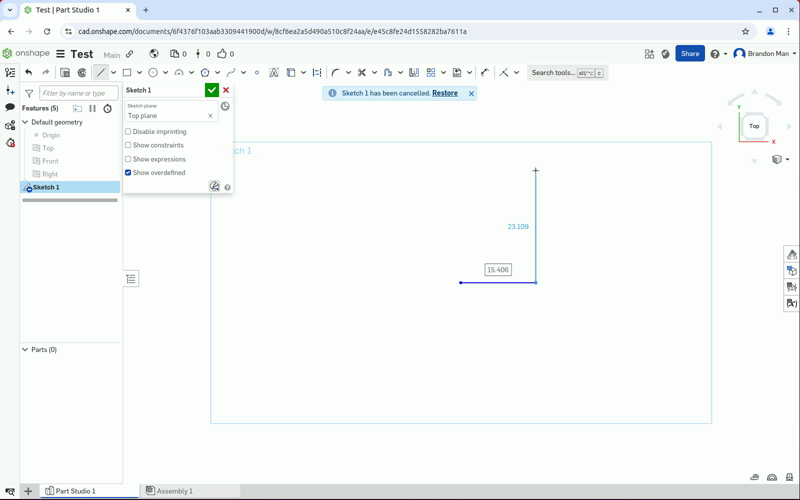
key_down(shift)
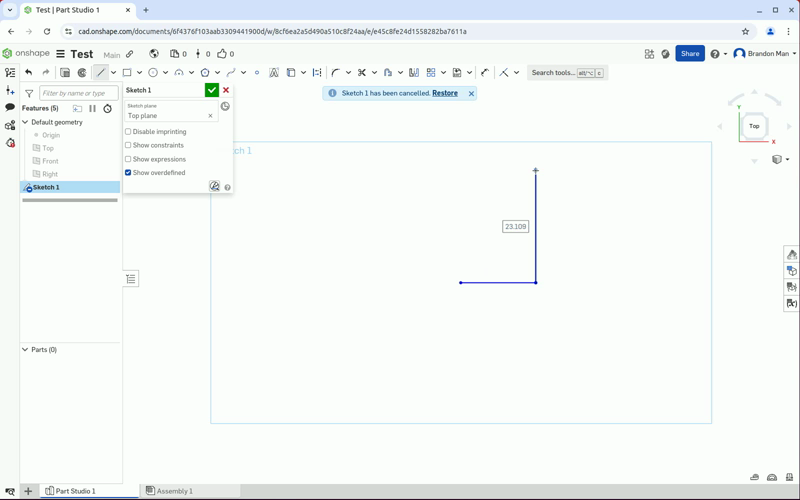
mouse_move(460, 170)
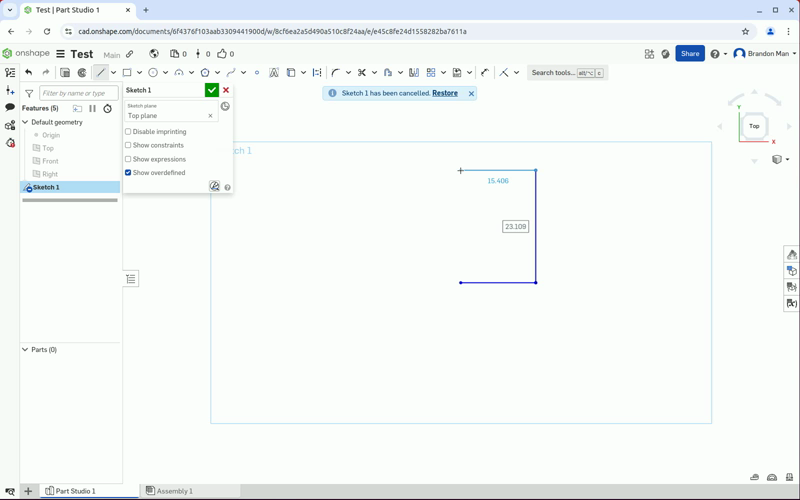
click(460, 170)
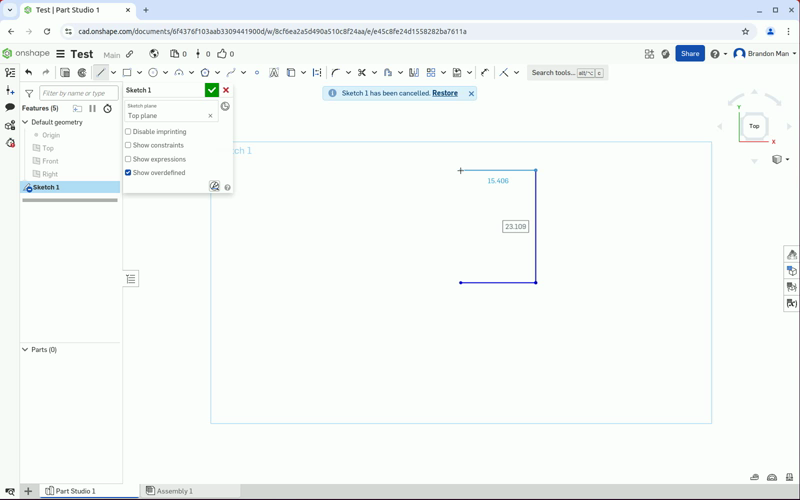
key_up(shift)
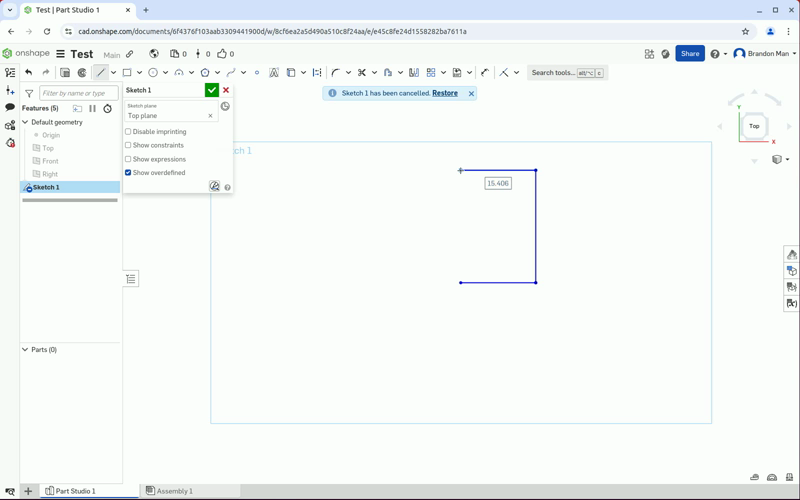
key_down(shift)
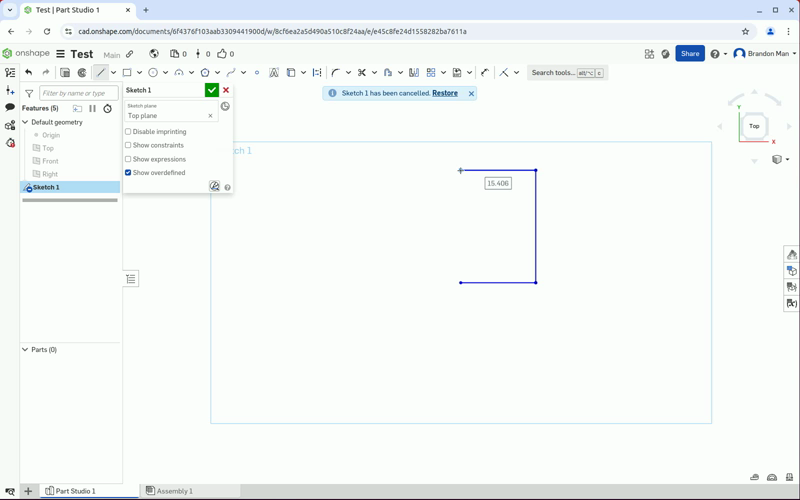
mouse_move(460, 282)
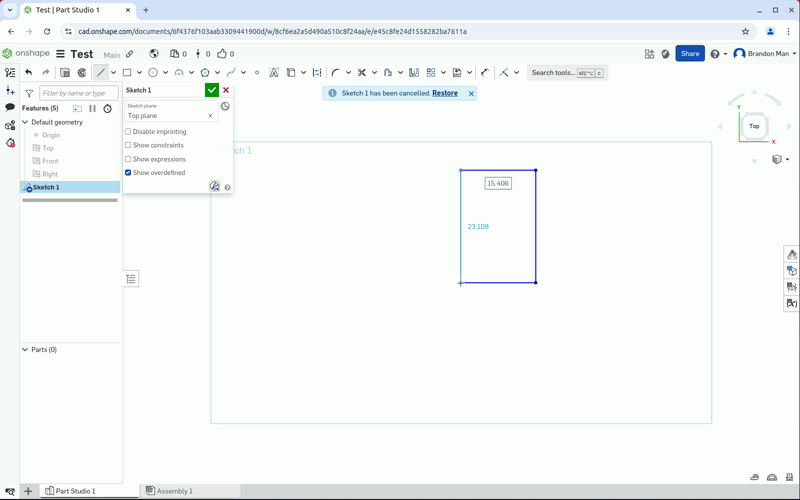
key_up(shift)
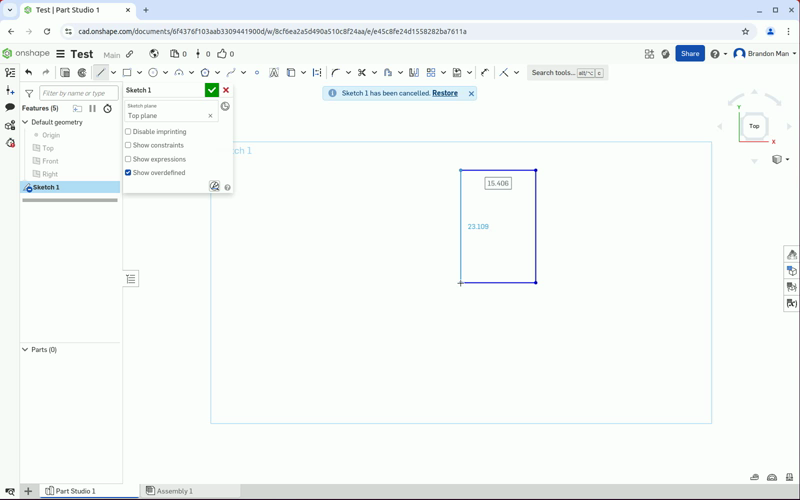
click(460, 282)
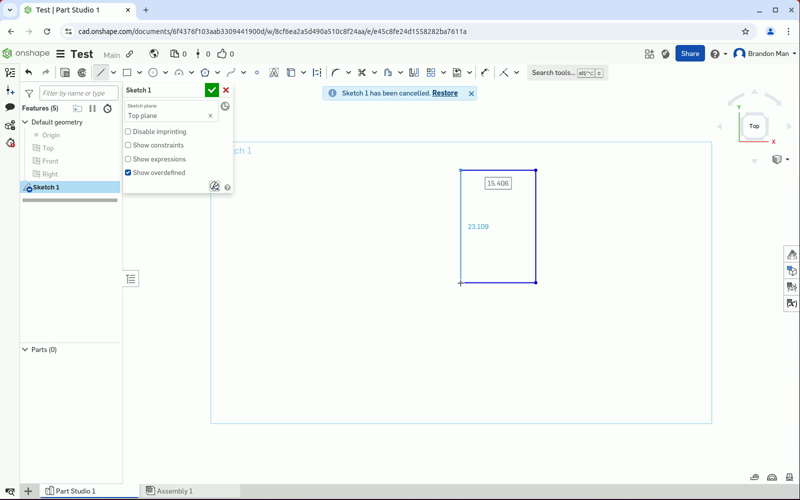
key(esc)
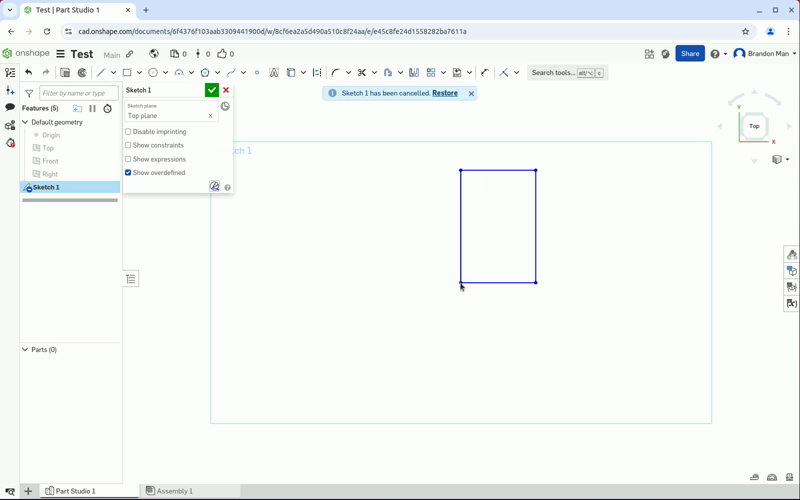
mouse_move(507, 185)
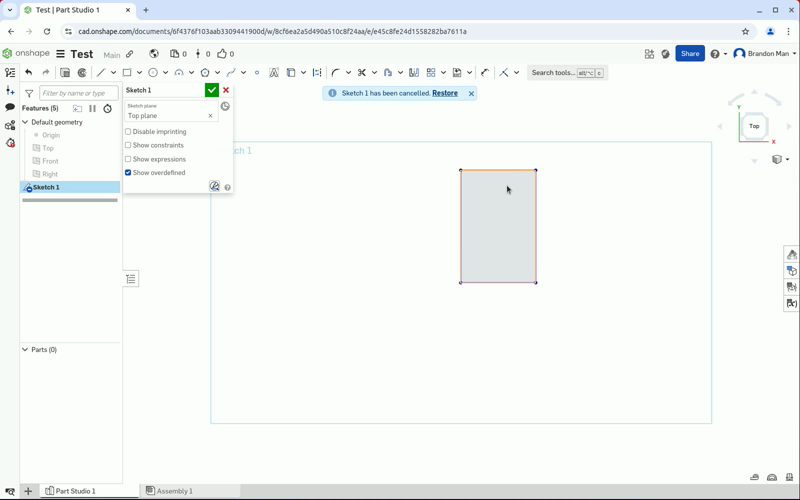
click(507, 185)
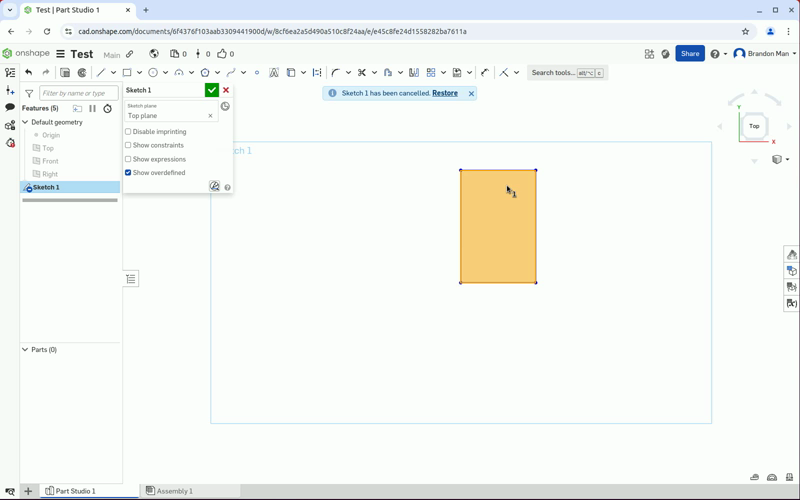
mouse_move(73, 352)
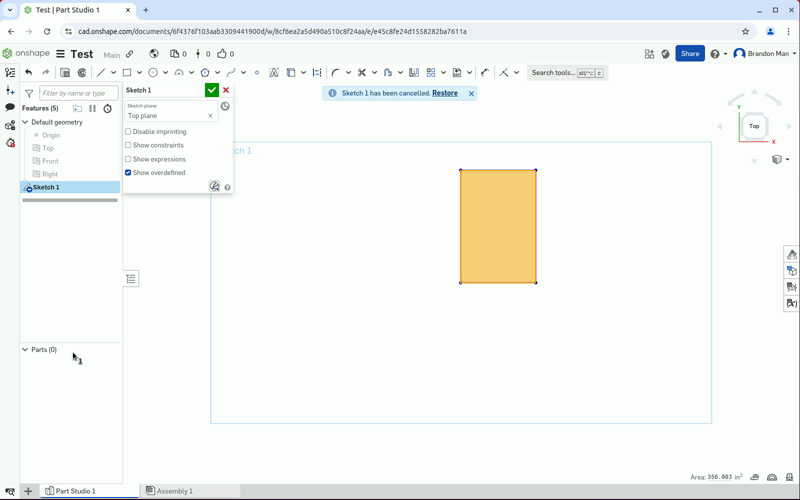
key(shift+y)
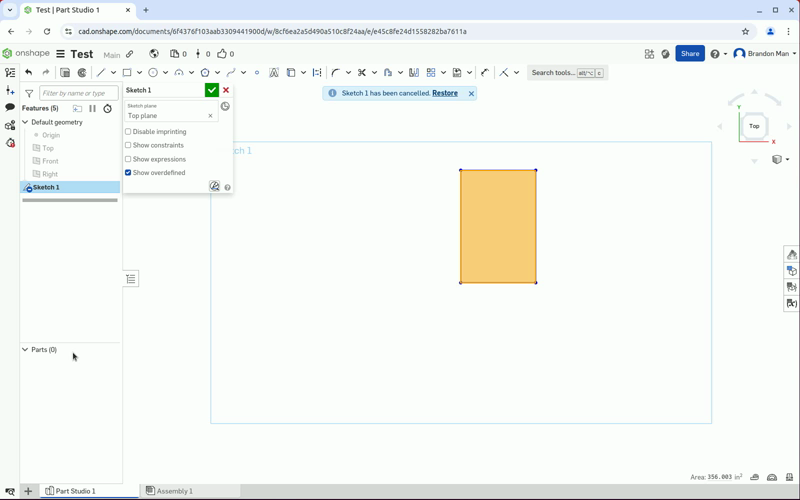
key(shift+e)
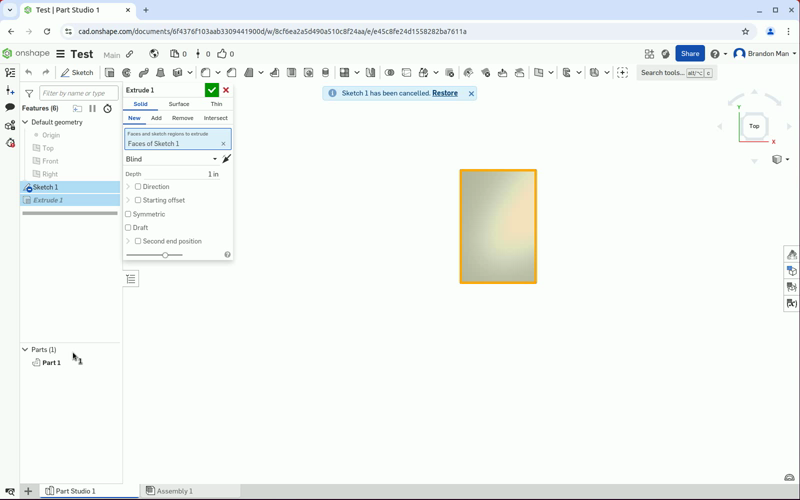
mouse_move(143, 106)
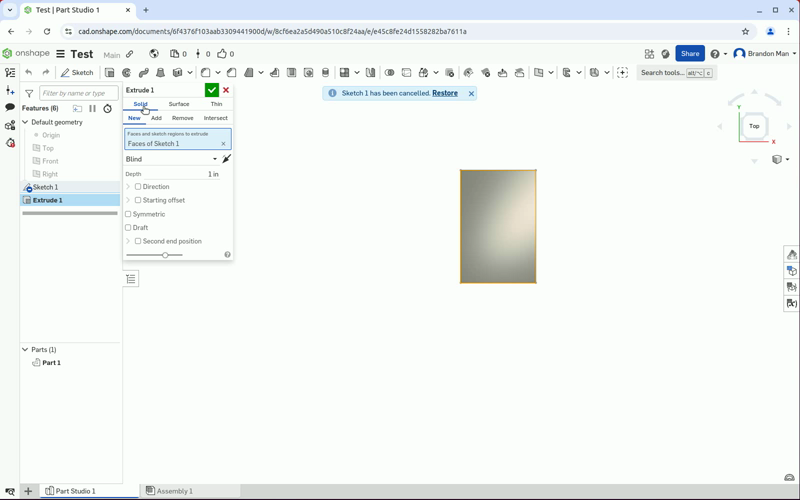
click(143, 106)
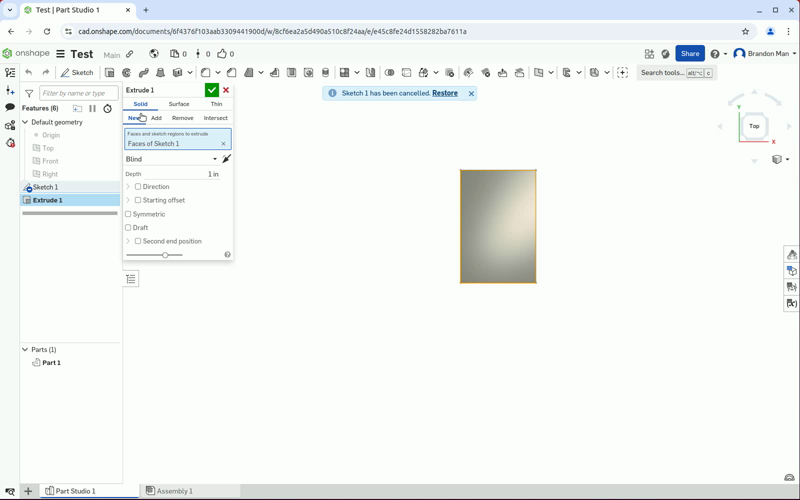
mouse_move(137, 120)
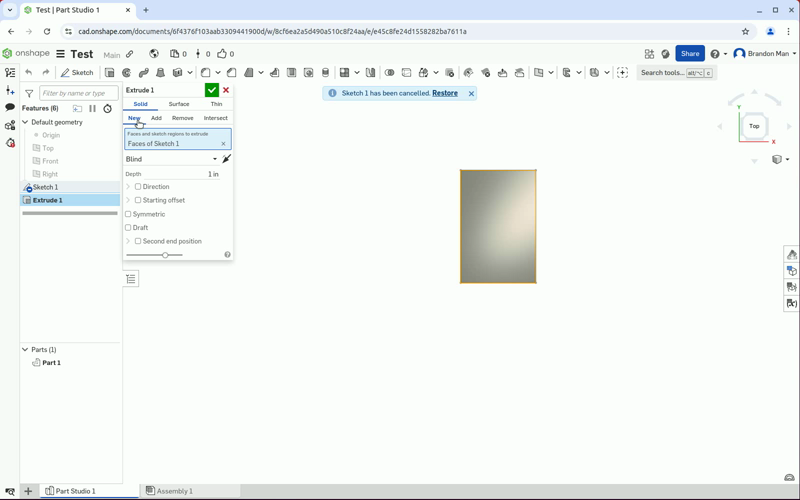
click(137, 120)
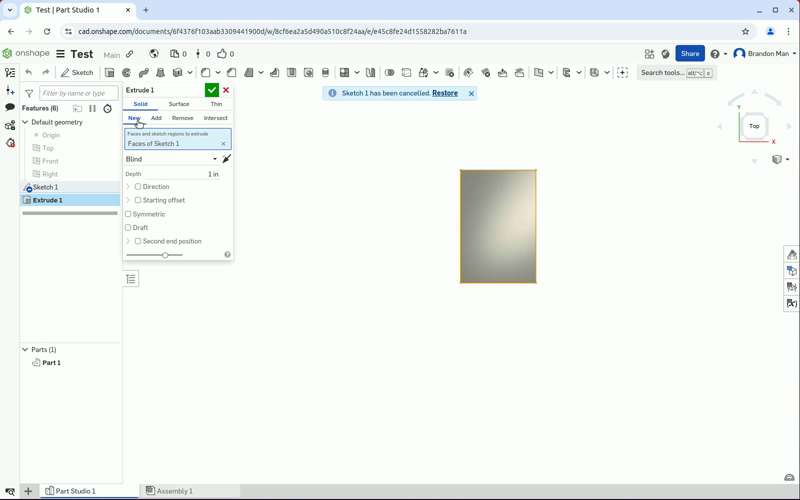
key(tab, 4)
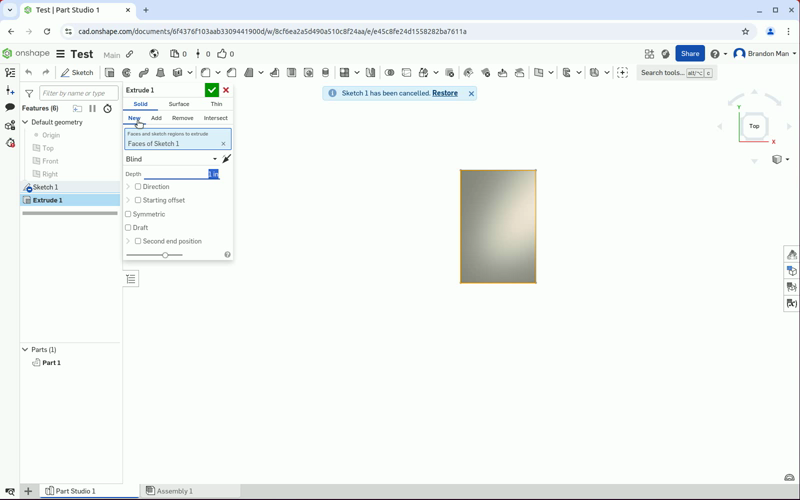
text(9.147)
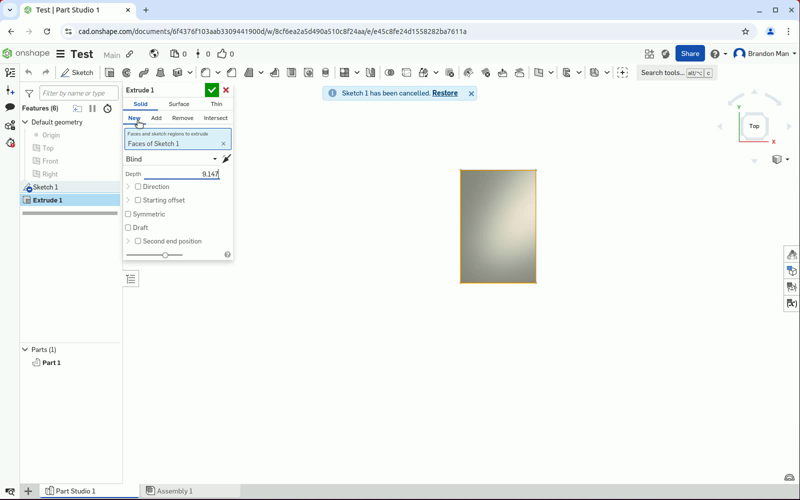
key(enter)
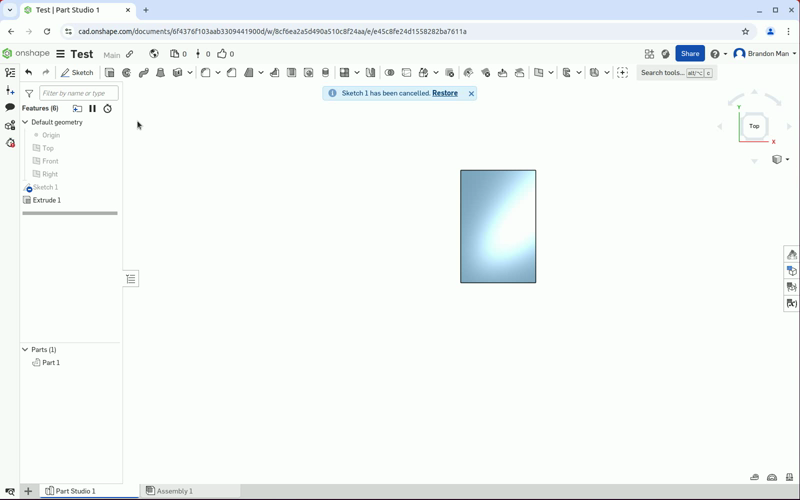
key(shift+h)
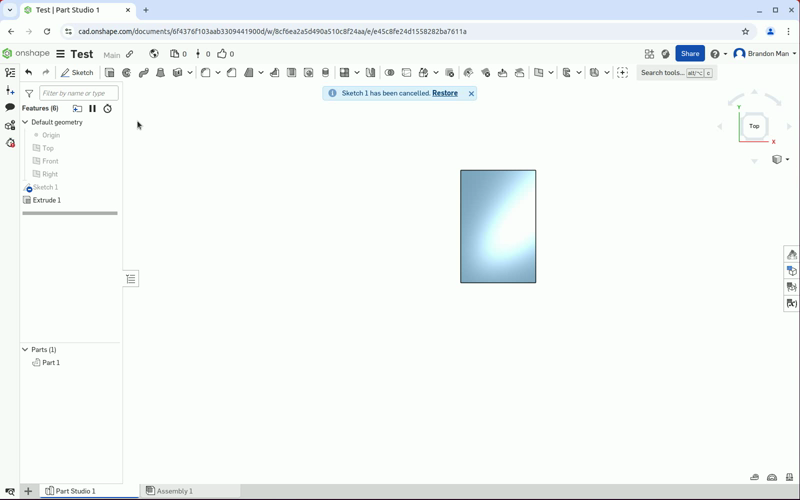
key(shift+h)
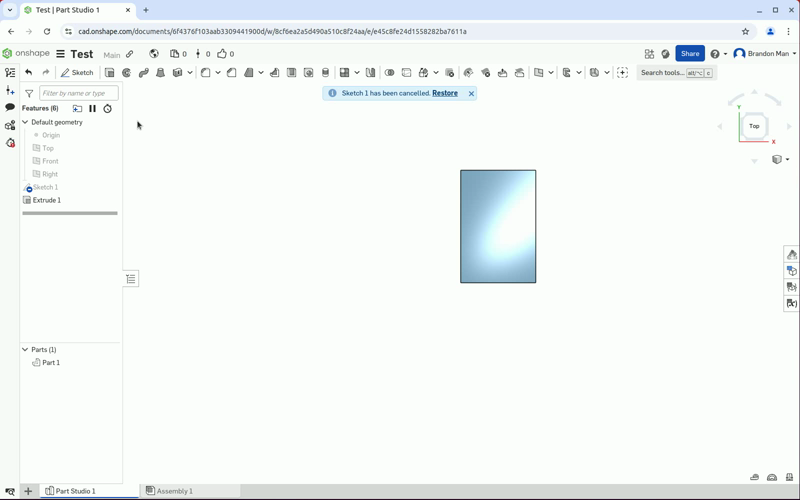
mouse_move(73, 189)
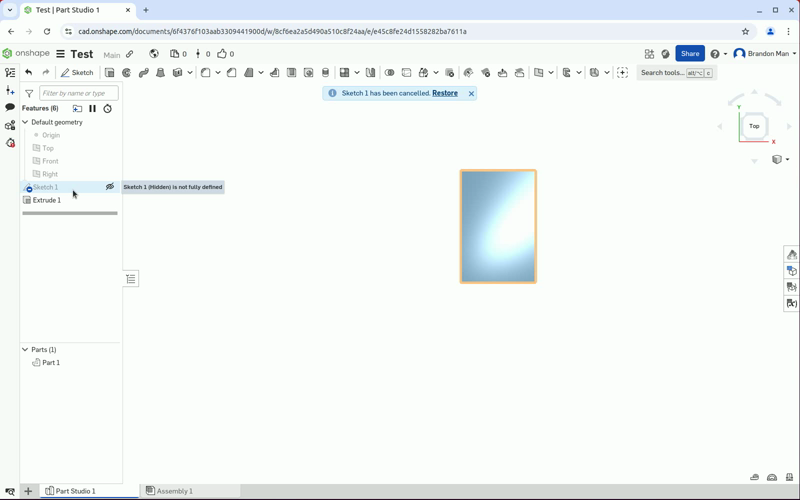
click(73, 189)
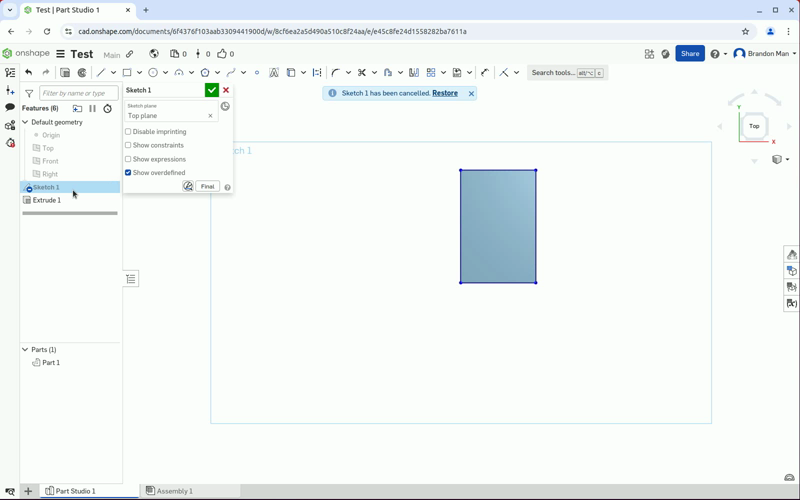
mouse_move(229, 92)
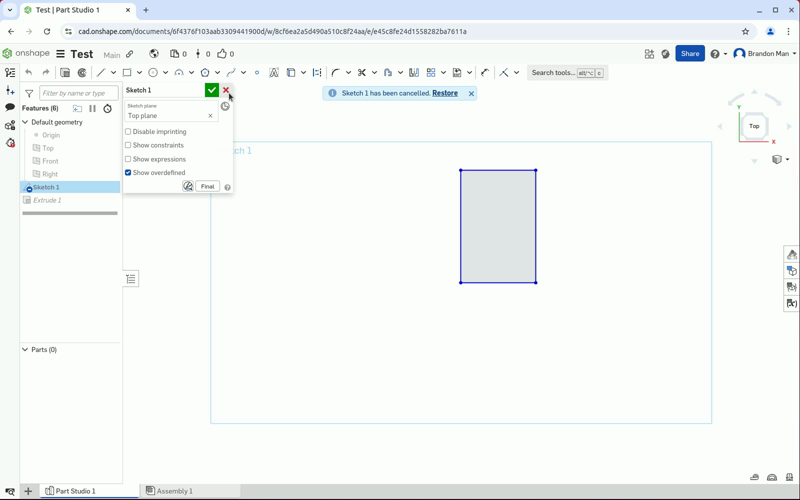
click(229, 92)
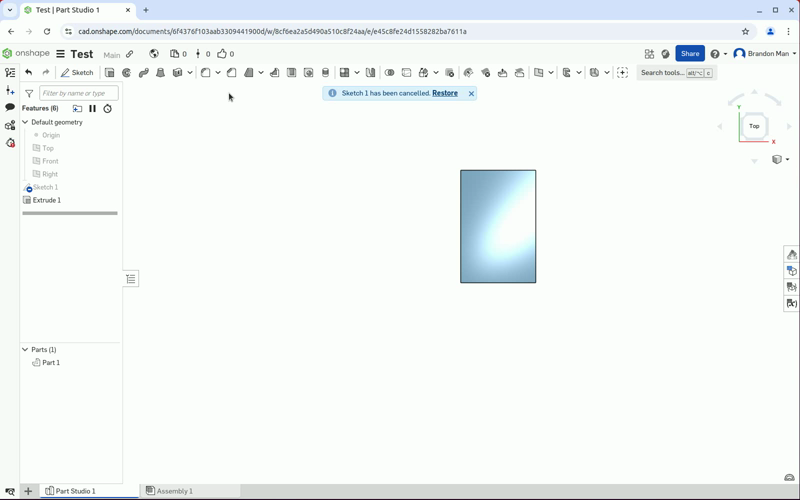
mouse_move(541, 75)
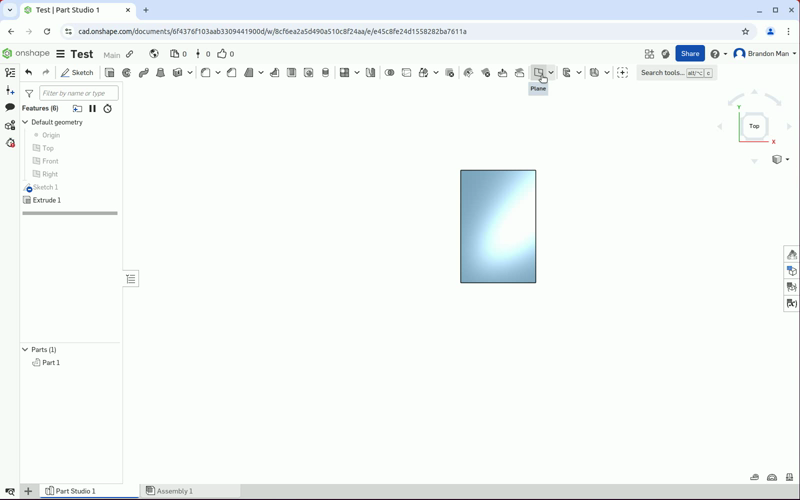
click(541, 75)
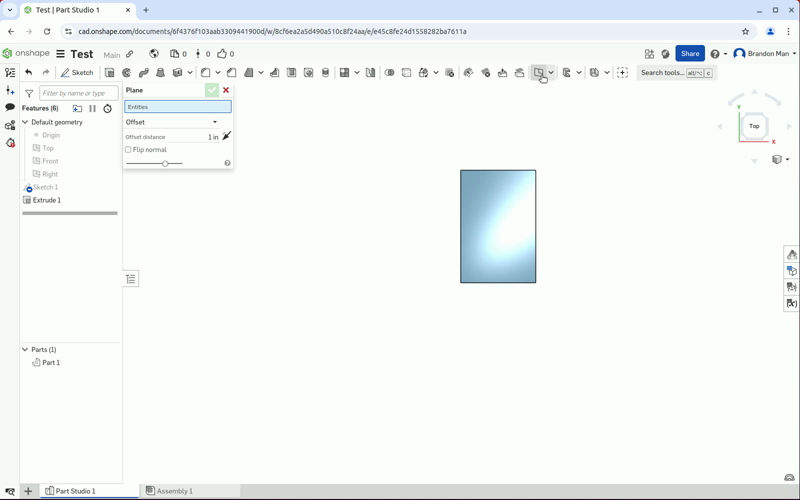
mouse_move(73, 150)
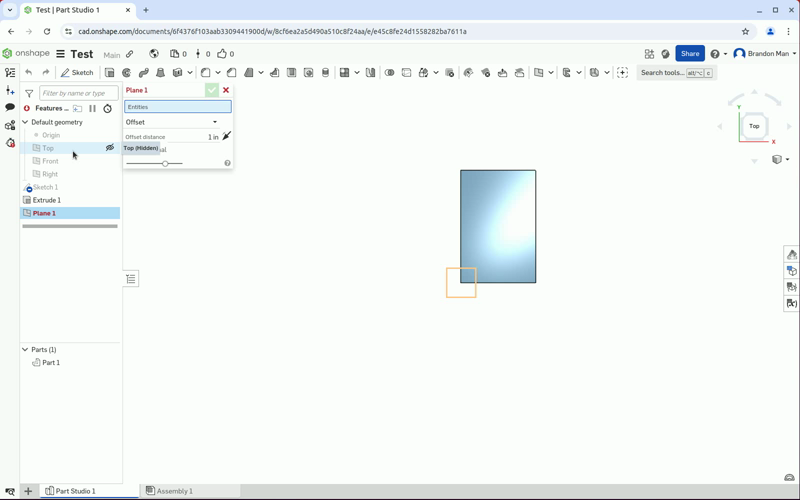
click(73, 150)
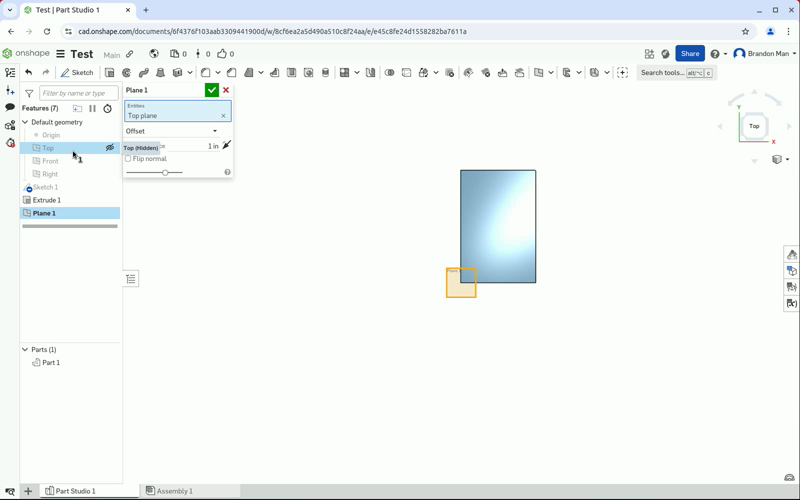
key(tab, 2)
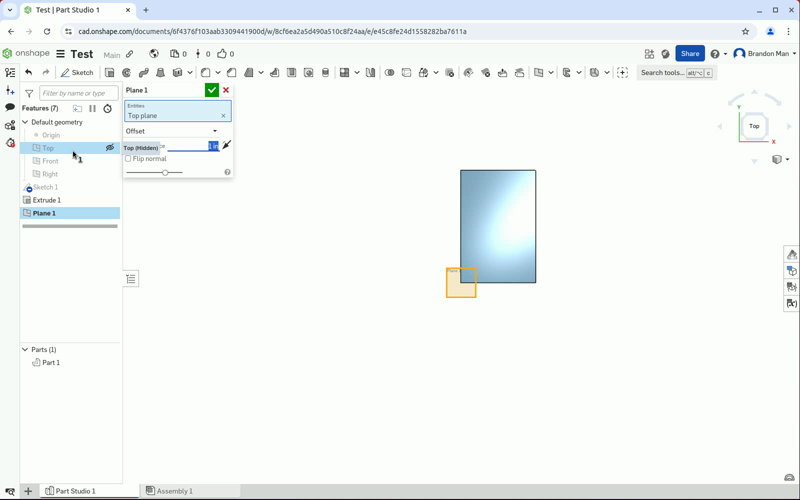
text(9.151)
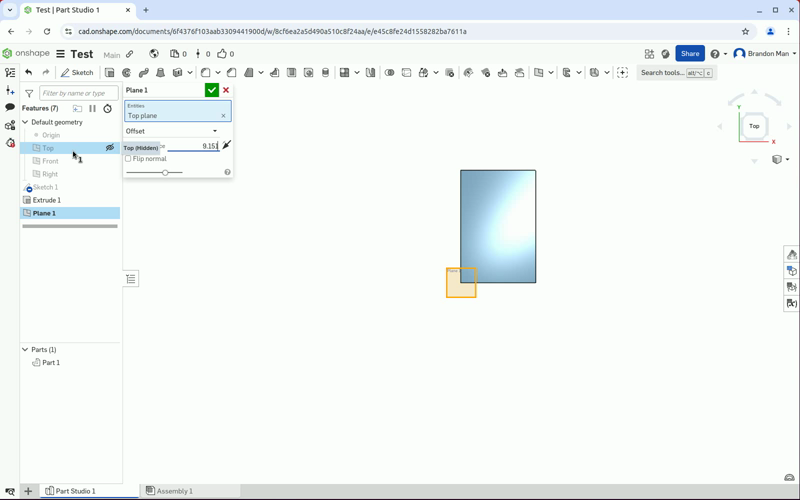
key(enter, 2)
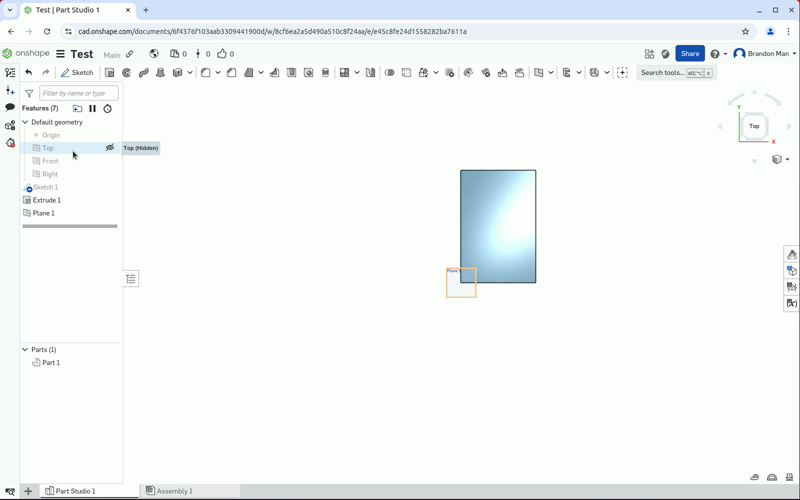
key(shift+s)
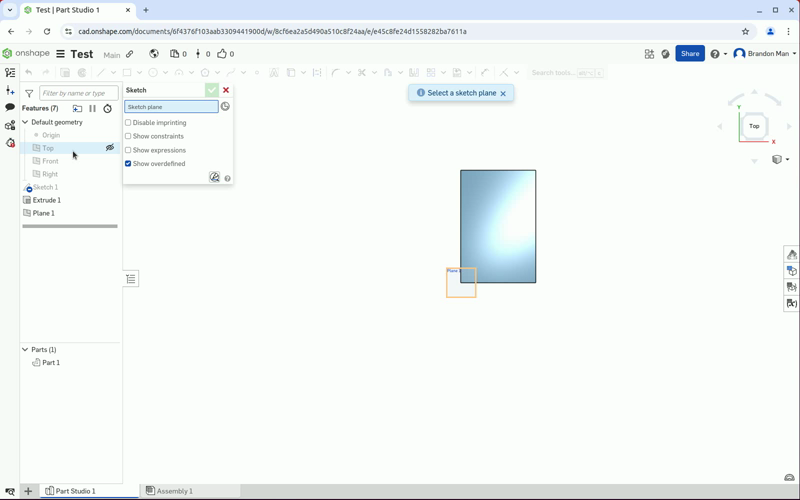
mouse_move(73, 215)
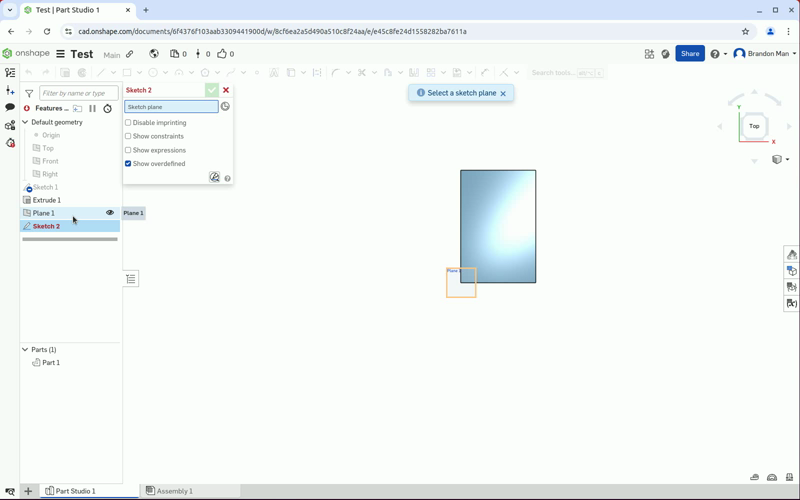
click(73, 215)
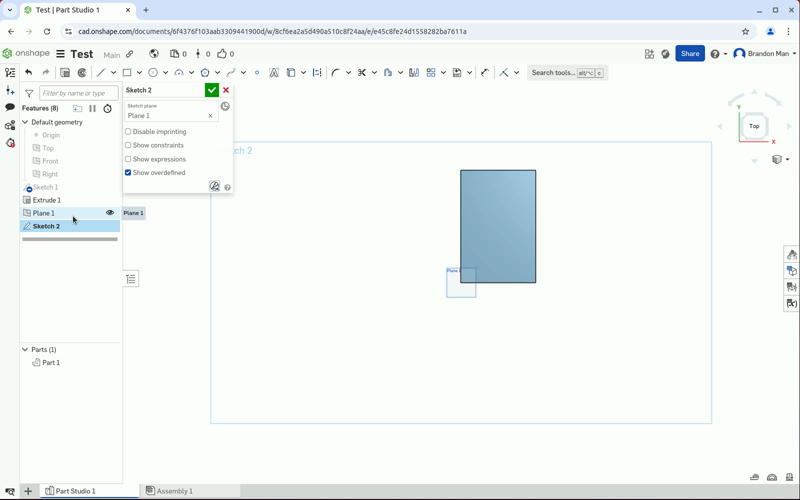
mouse_move(73, 352)
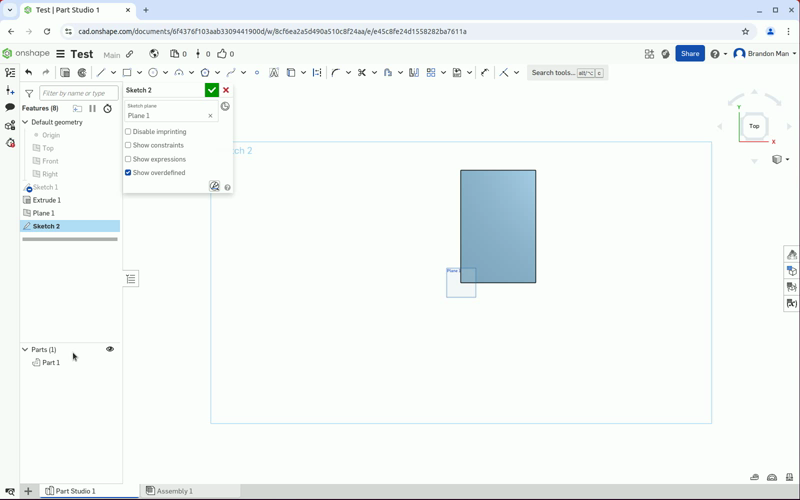
key(y)
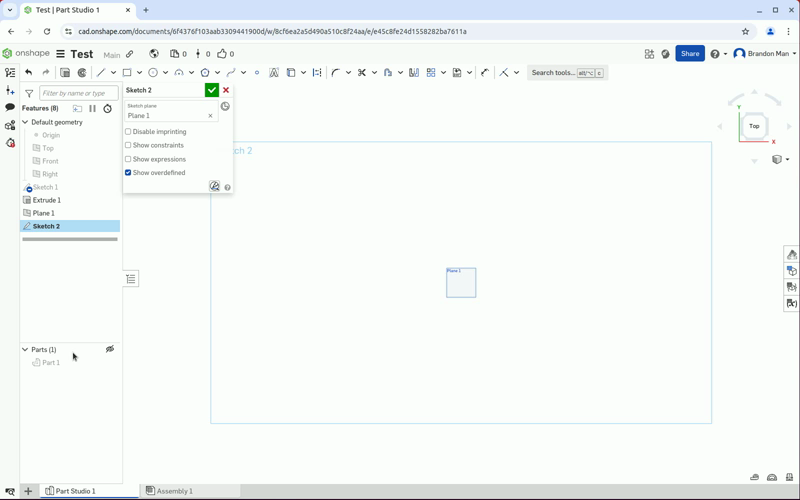
key(l)
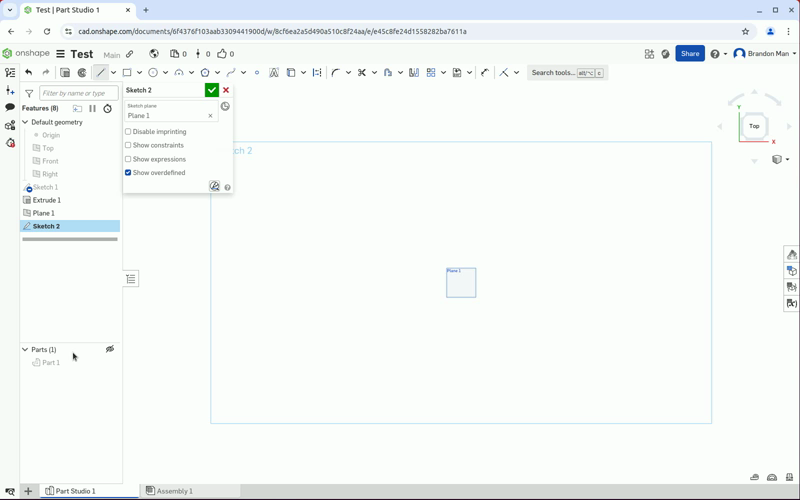
key_down(shift)
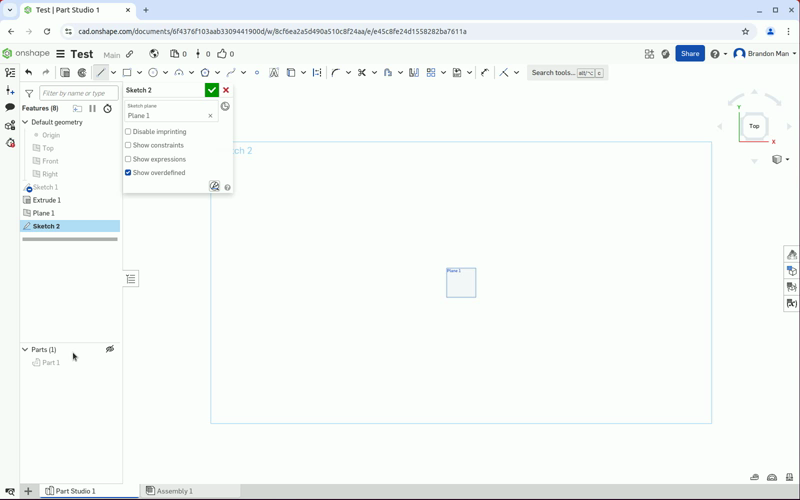
mouse_move(460, 282)
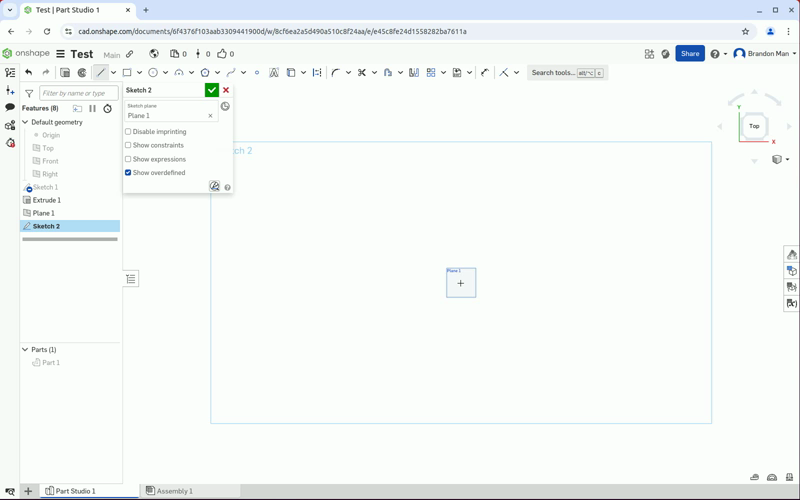
click(460, 282)
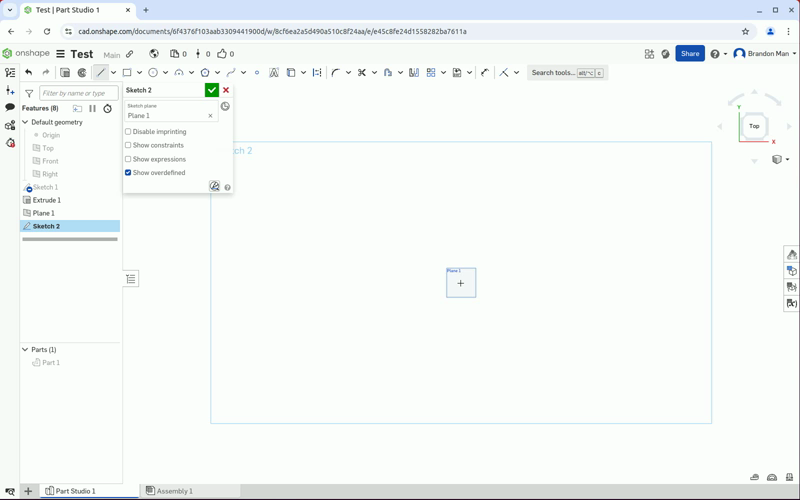
key_up(shift)
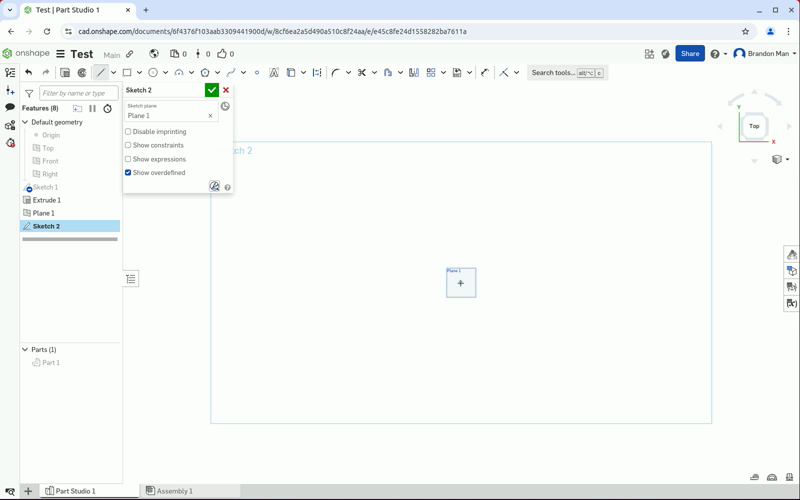
key_down(shift)
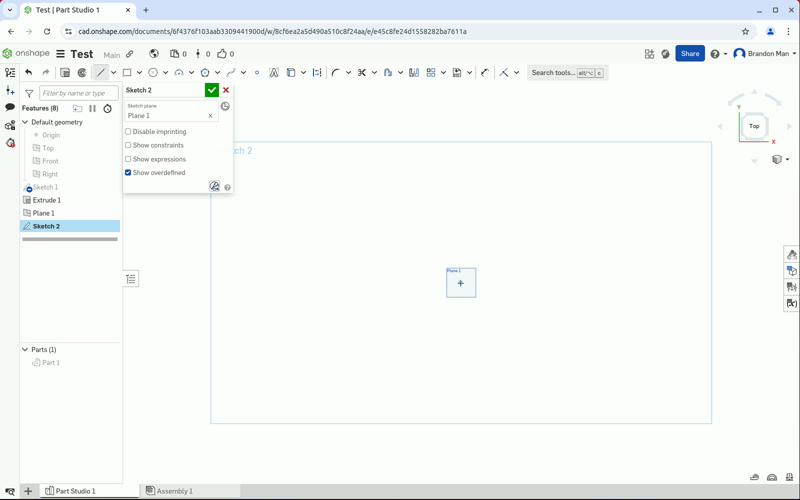
mouse_move(490, 282)
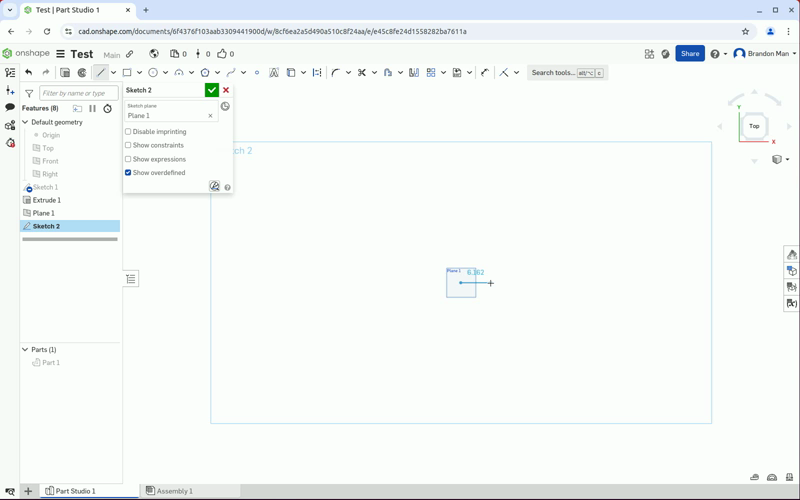
mouse_move(483, 282)
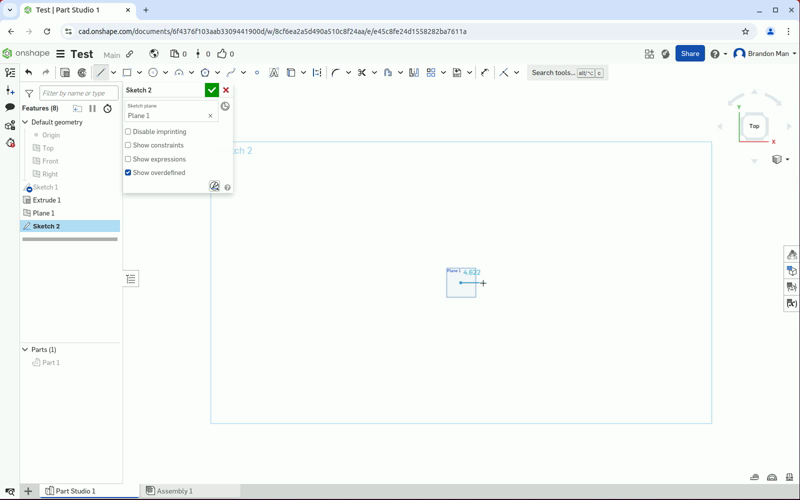
click(483, 282)
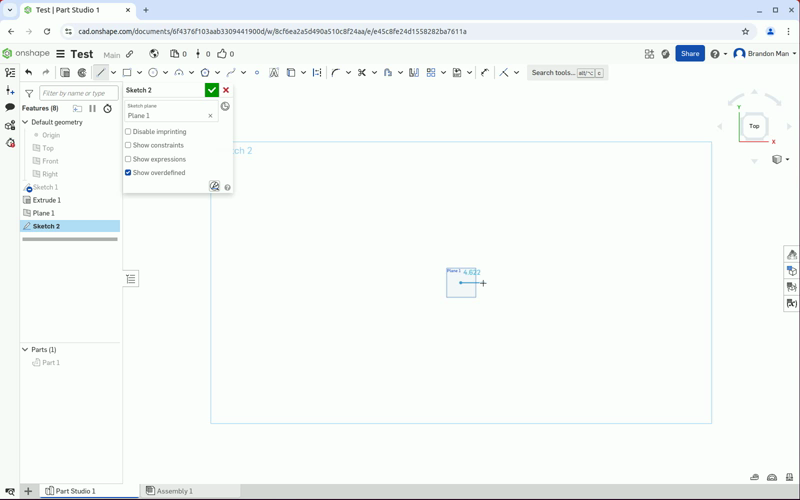
key_up(shift)
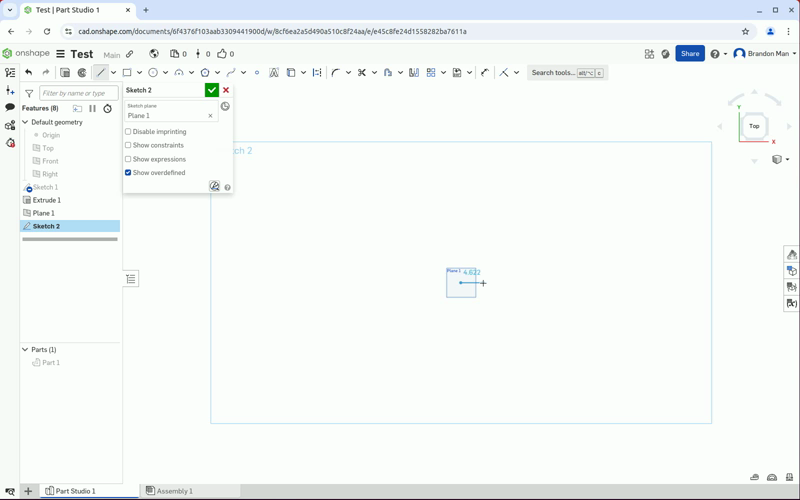
key_down(shift)
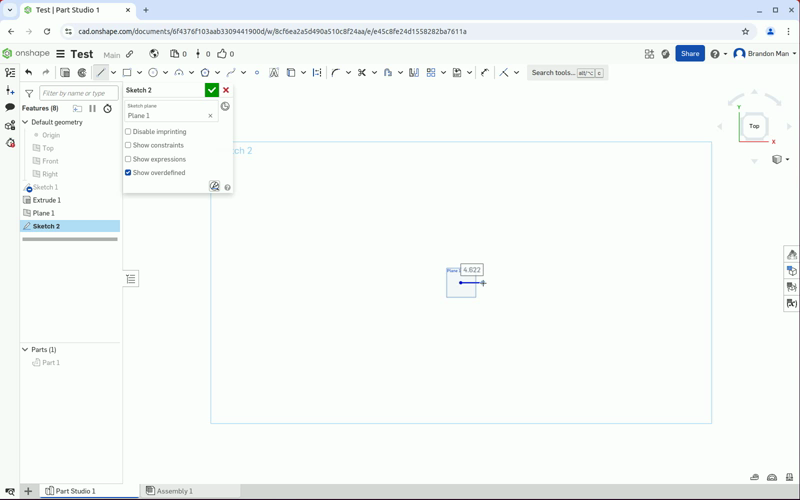
mouse_move(483, 170)
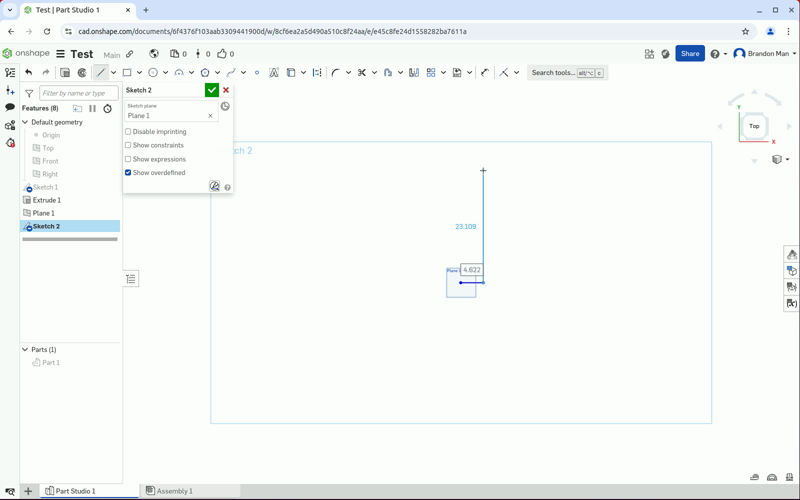
click(483, 170)
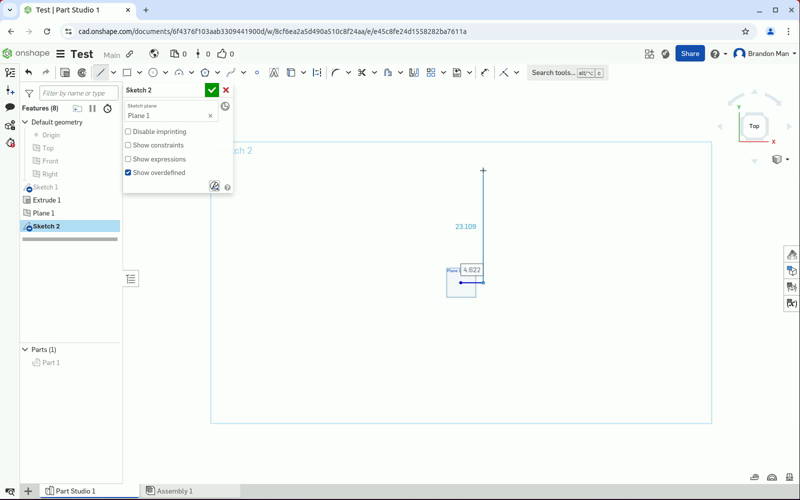
key_up(shift)
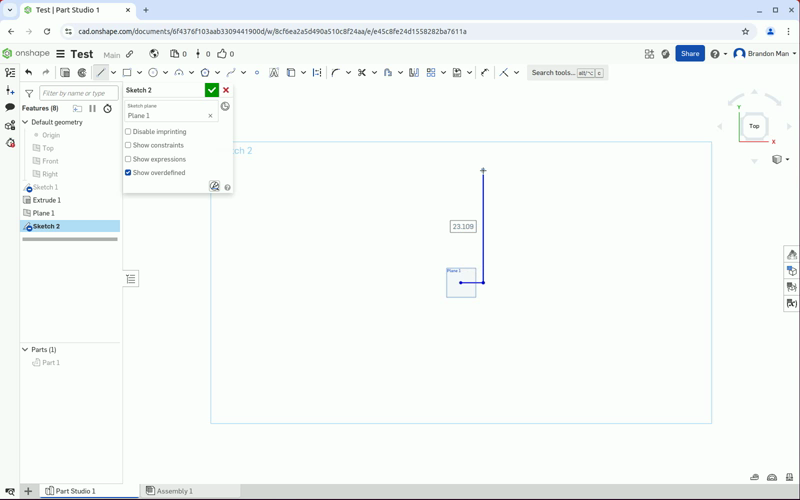
key_down(shift)
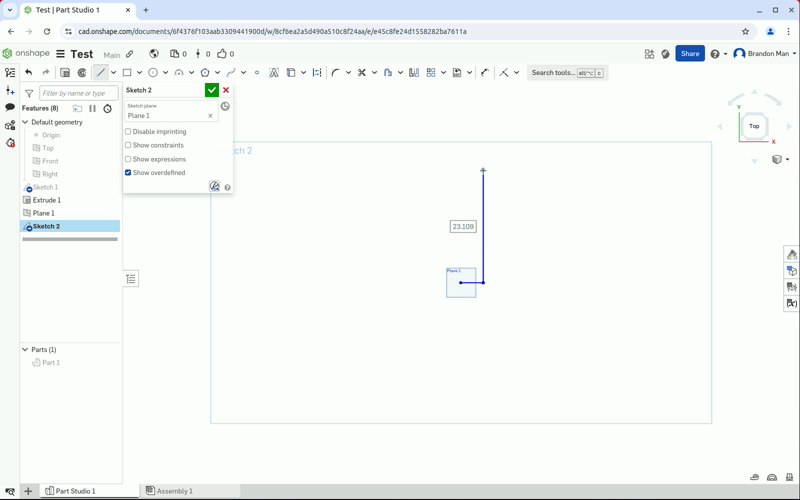
mouse_move(513, 170)
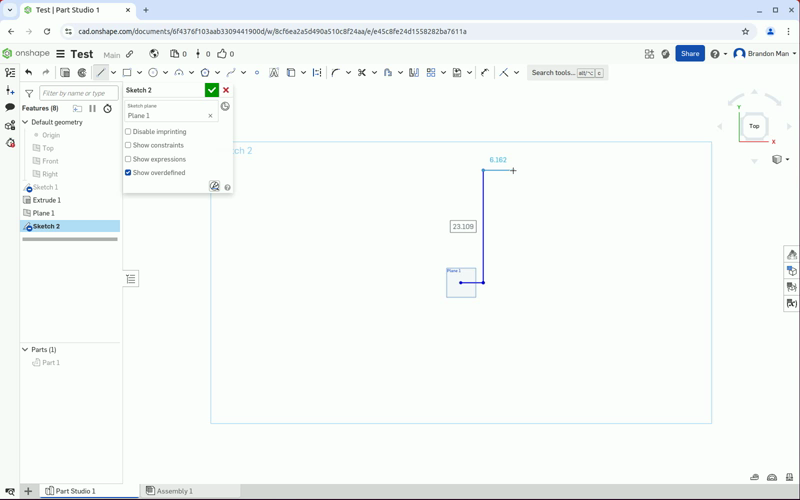
mouse_move(460, 170)
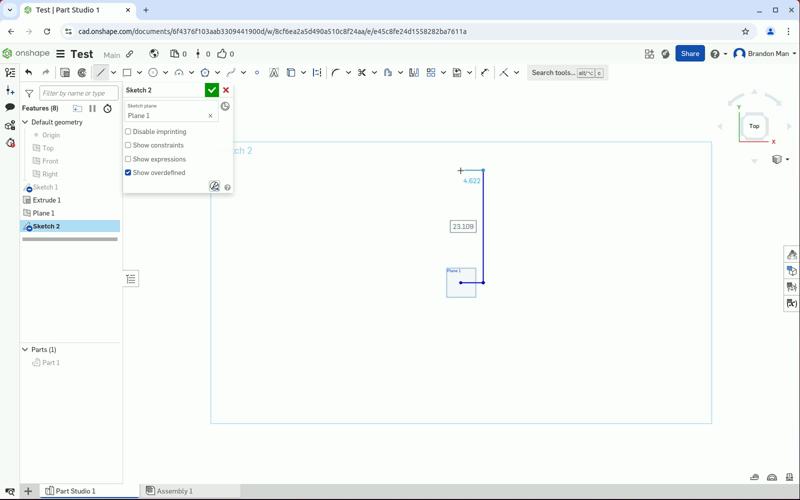
click(460, 170)
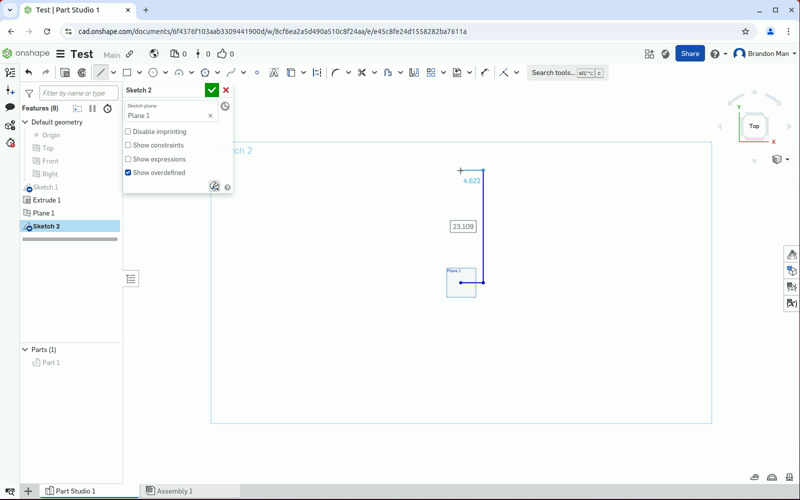
key_up(shift)
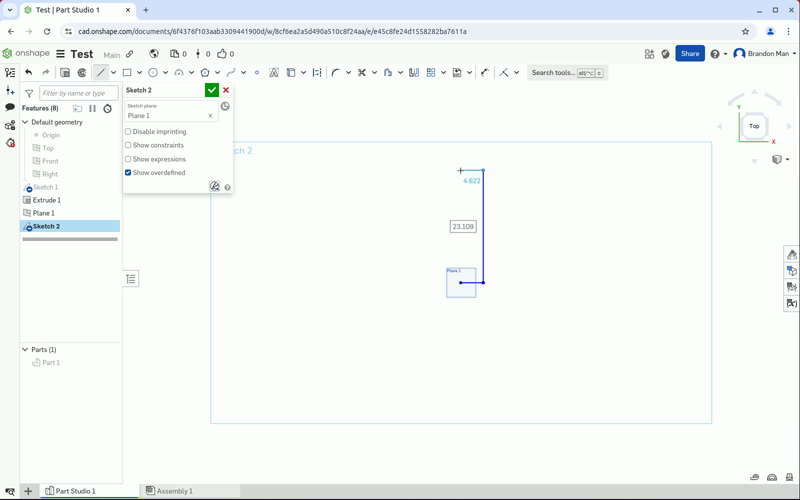
key_down(shift)
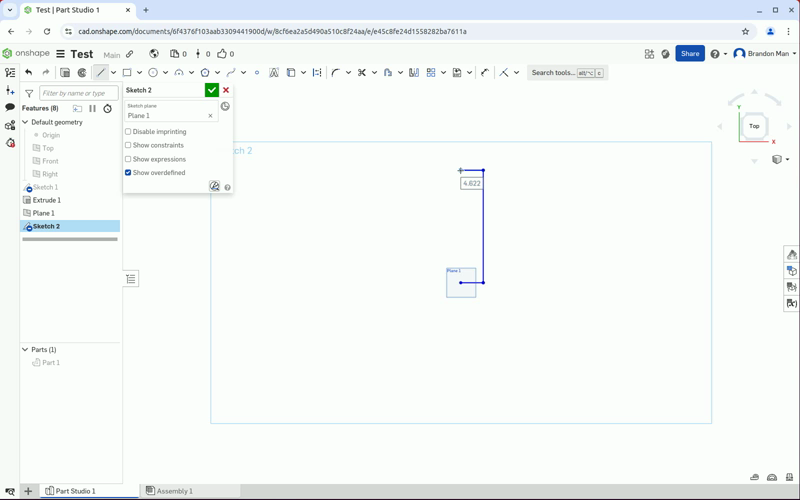
mouse_move(460, 282)
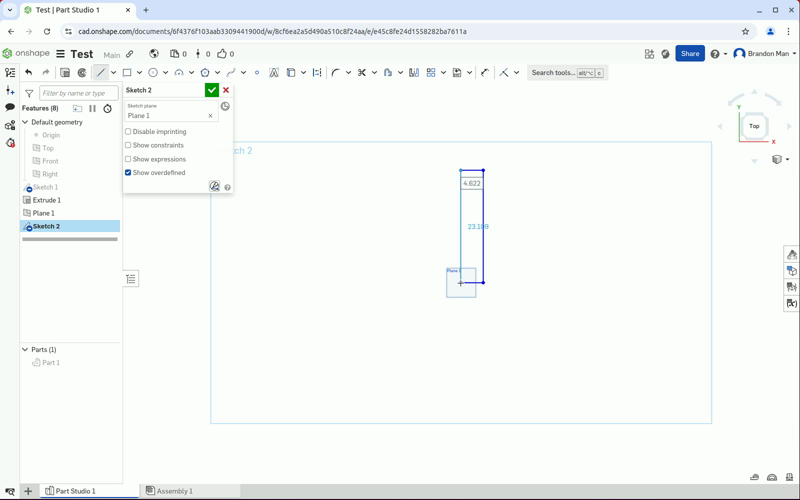
key_up(shift)
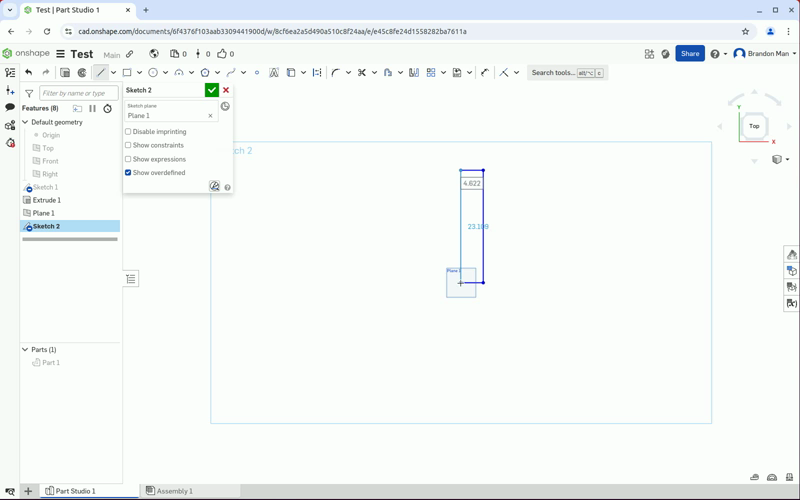
click(460, 282)
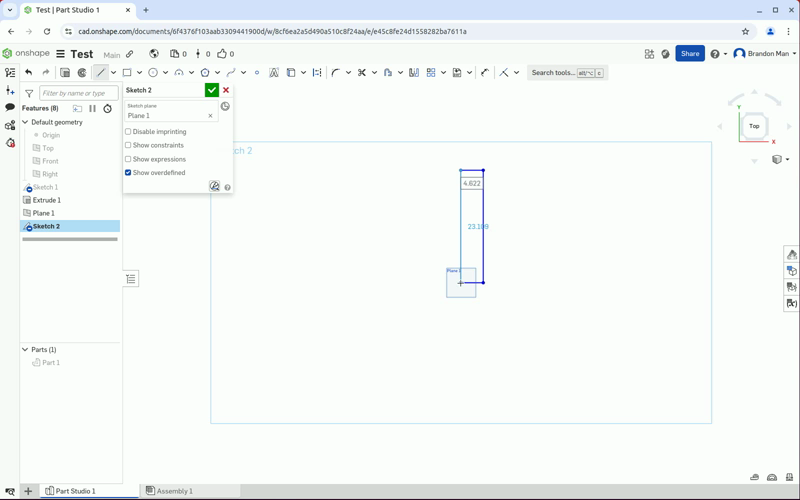
key(esc)
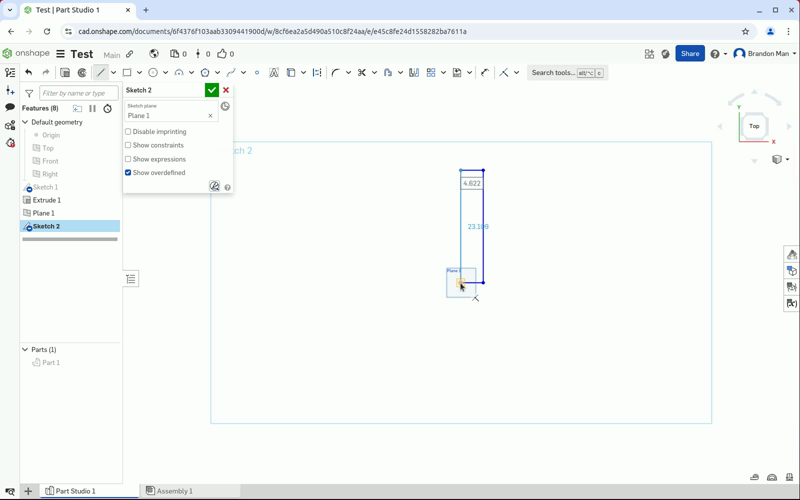
mouse_move(476, 267)
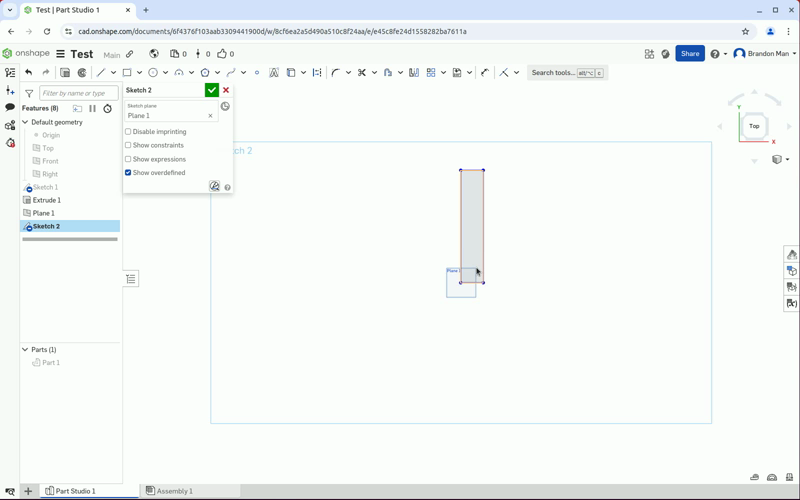
click(476, 267)
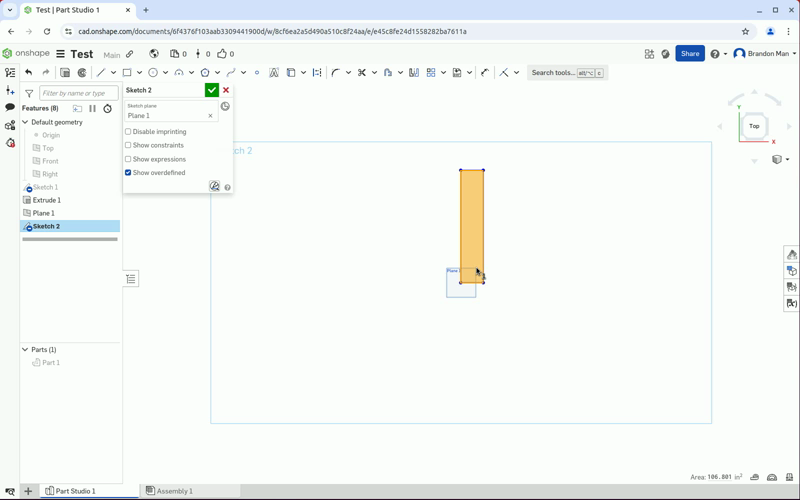
mouse_move(73, 352)
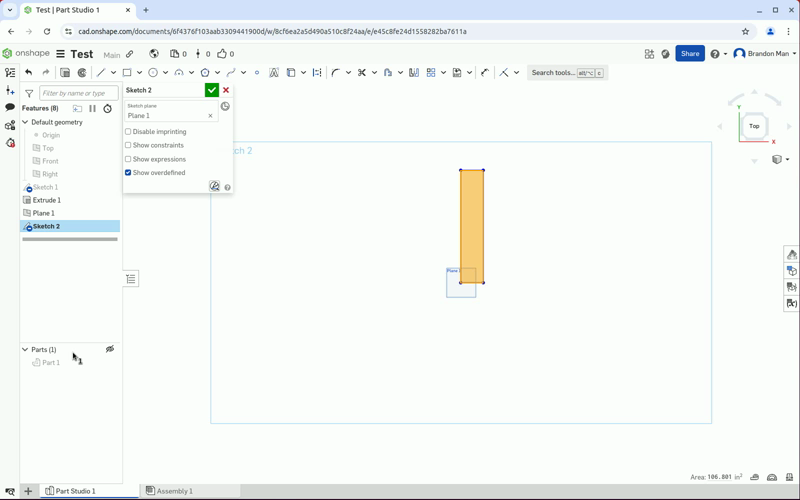
key(shift+y)
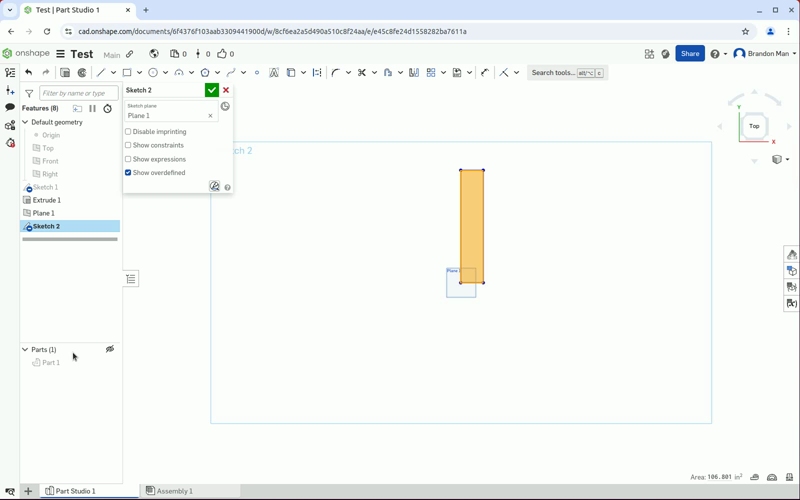
key(shift+e)
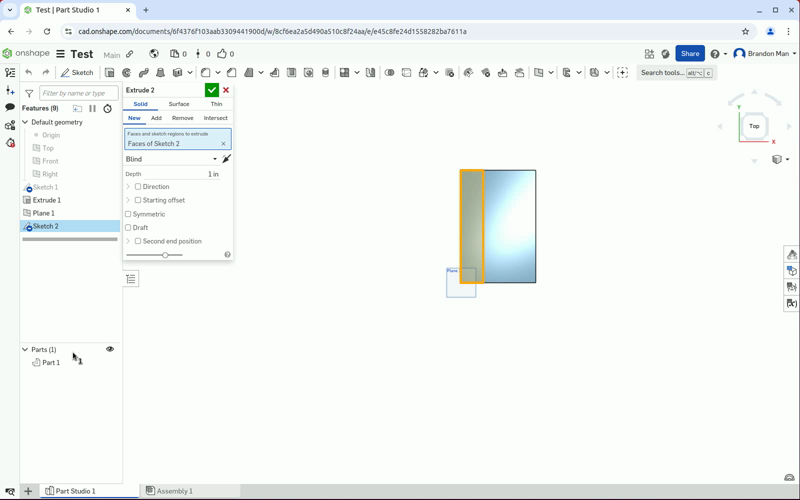
mouse_move(143, 106)
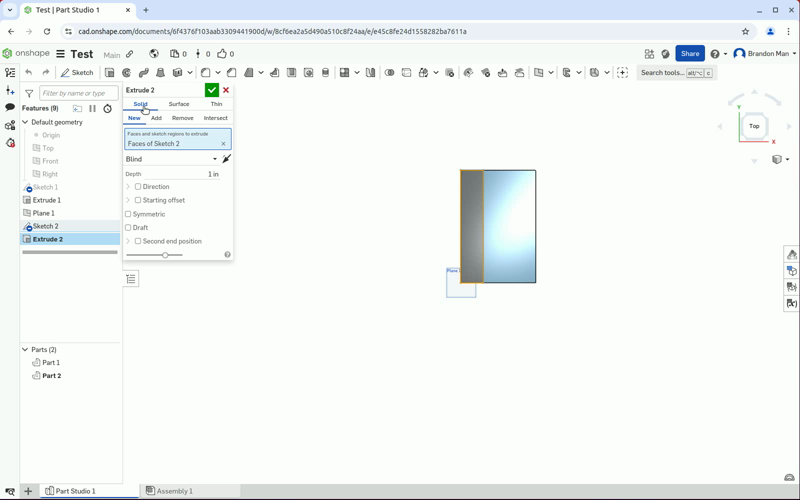
click(143, 106)
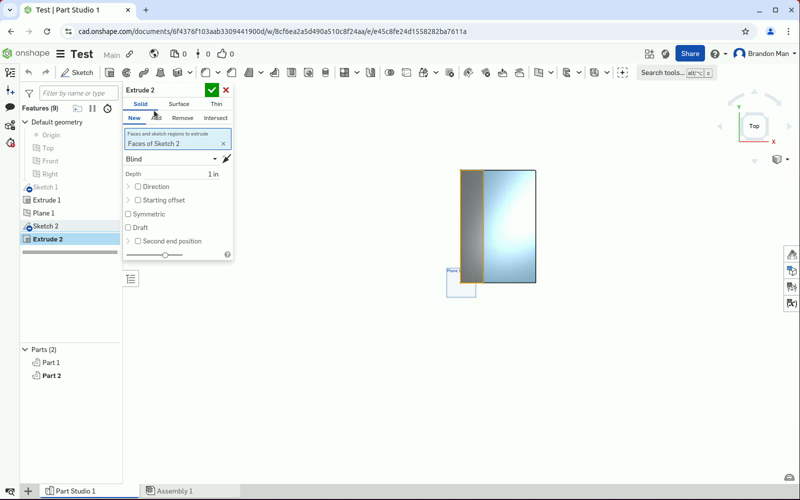
mouse_move(186, 120)
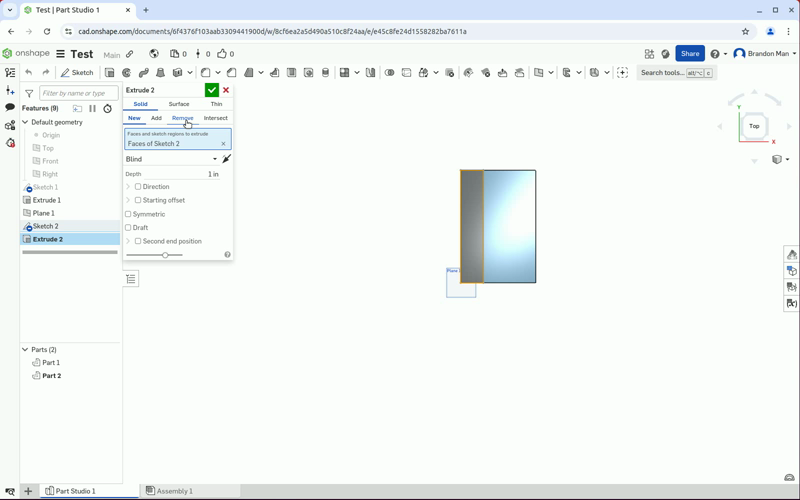
click(186, 120)
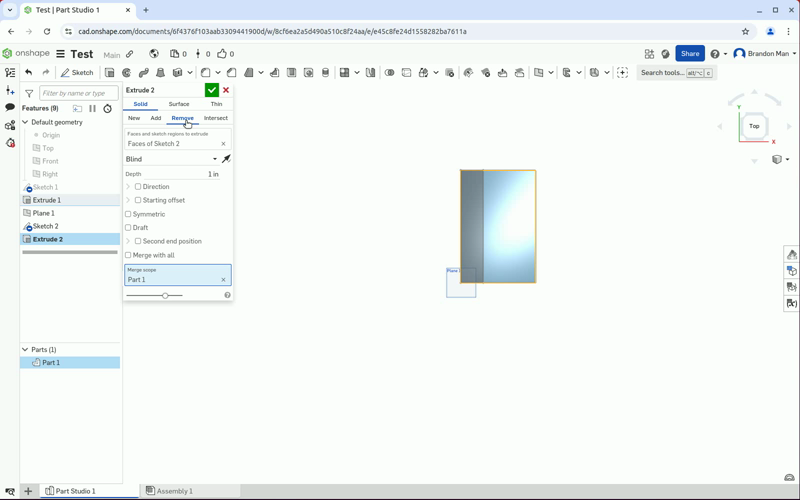
key(tab, 4)
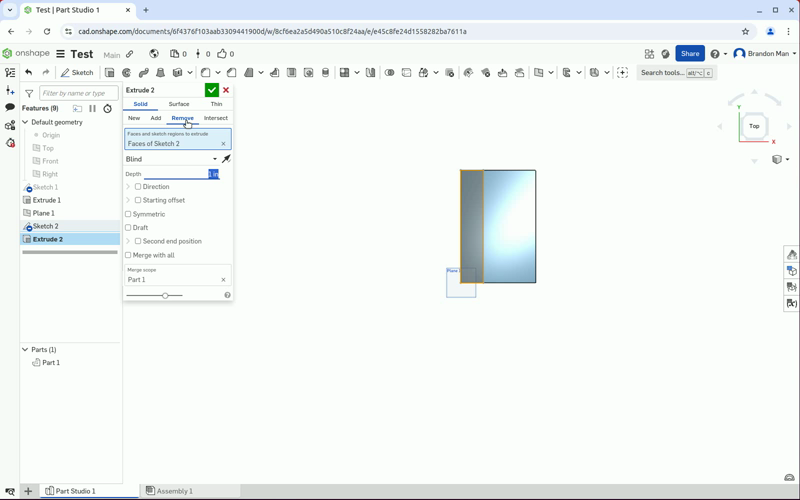
text(4.574)
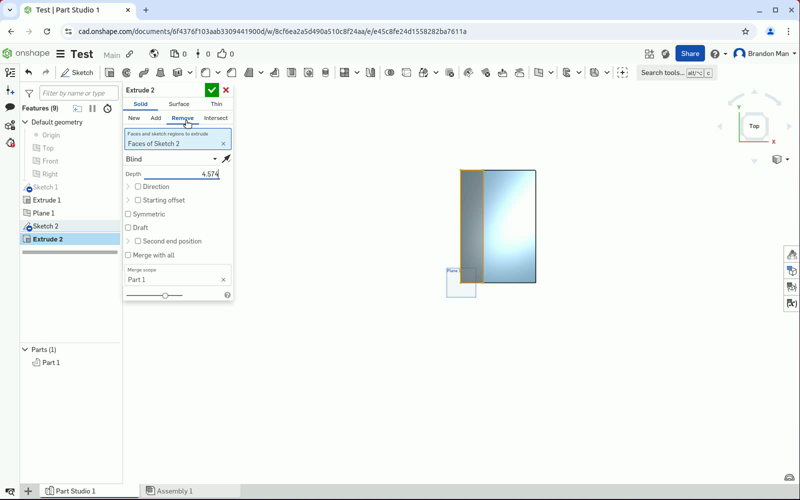
key(tab, 6)
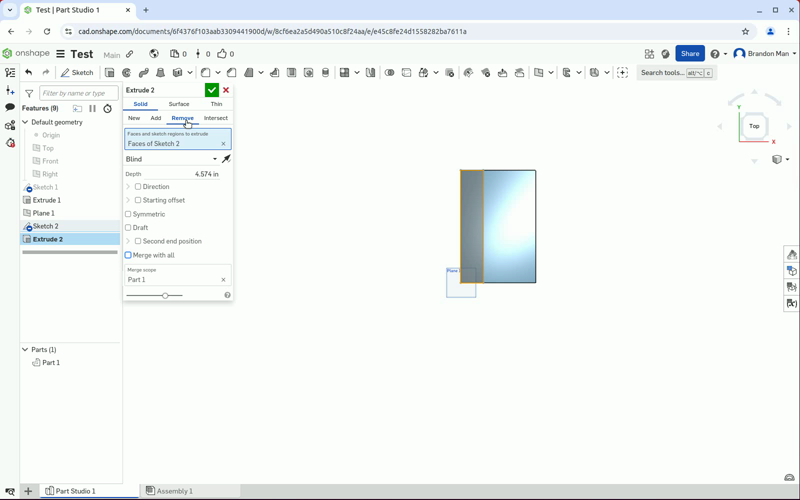
key(space)
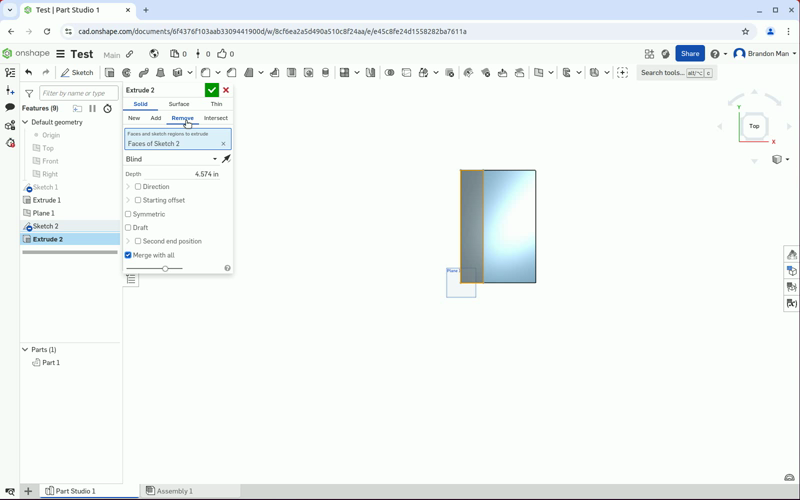
key(enter)
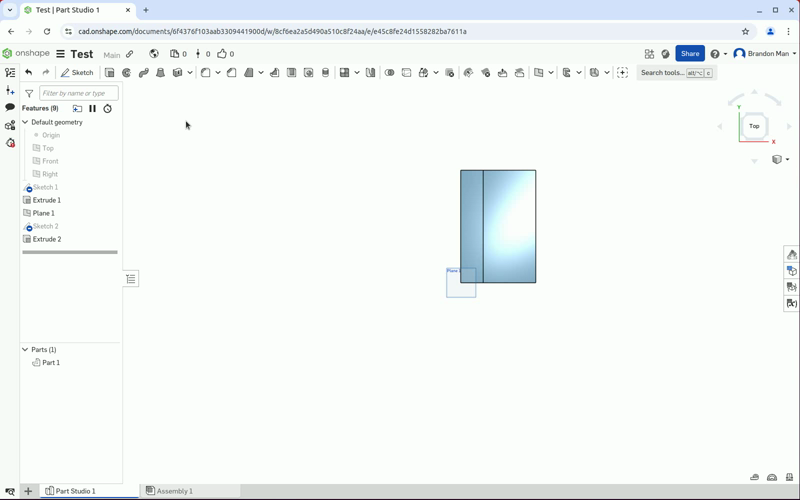
key(shift+h)
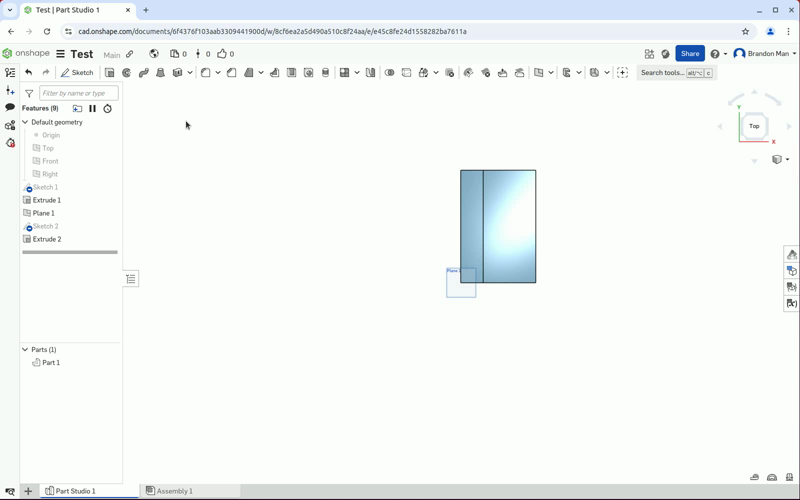
key(shift+h)
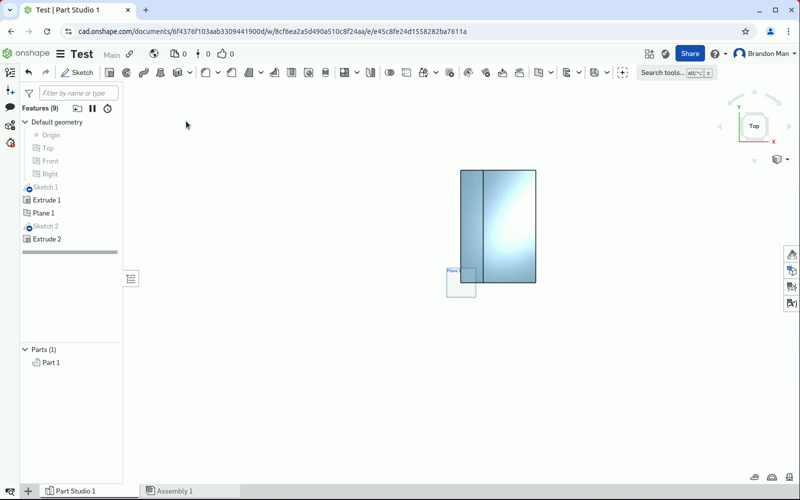
mouse_move(73, 189)
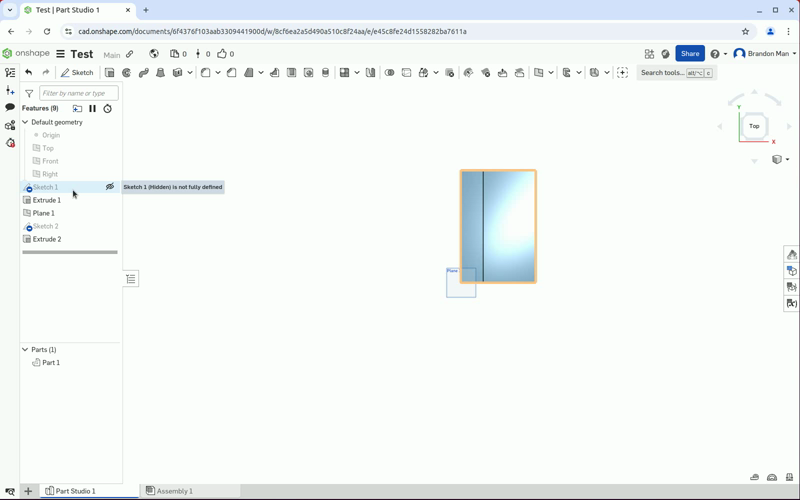
click(73, 189)
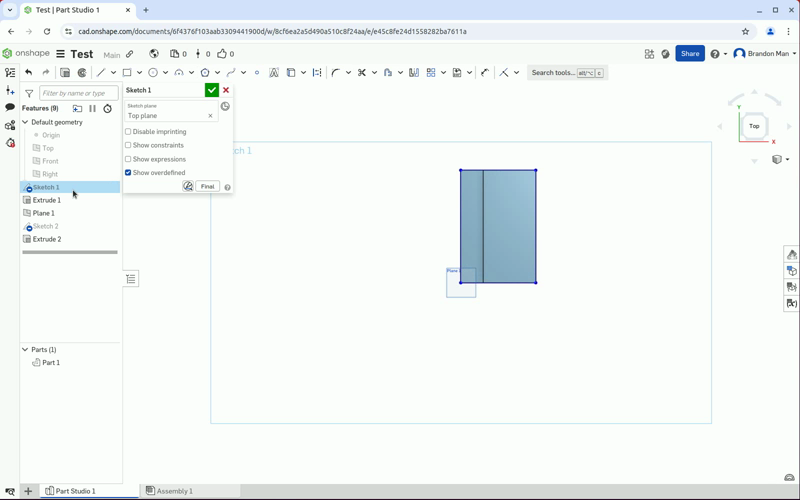
mouse_move(229, 92)
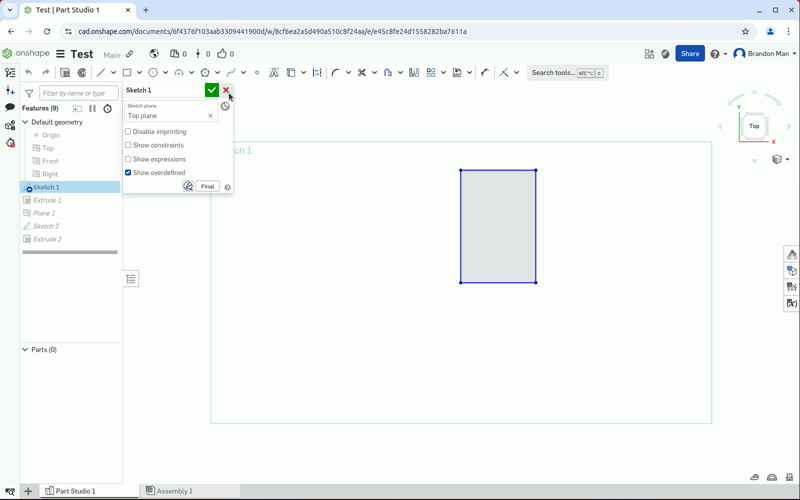
click(229, 92)
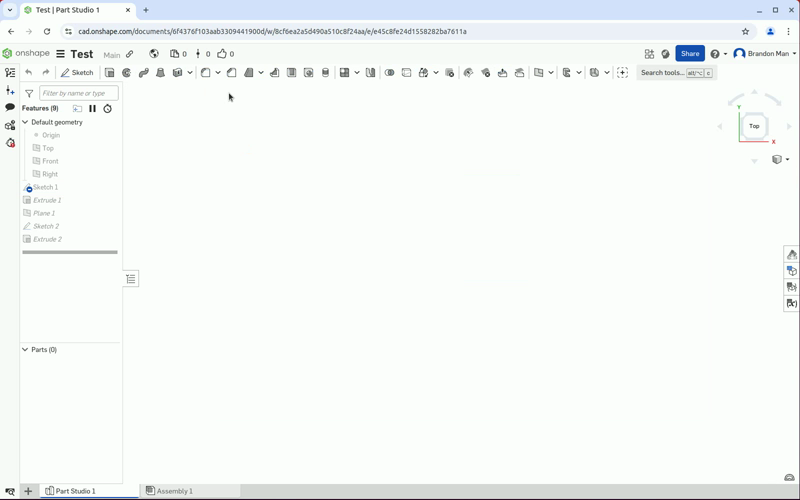
key(shift+s)
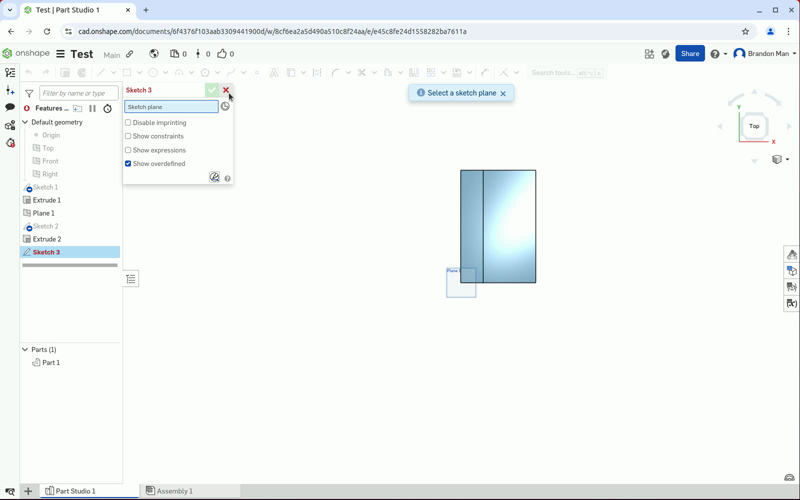
mouse_move(73, 215)
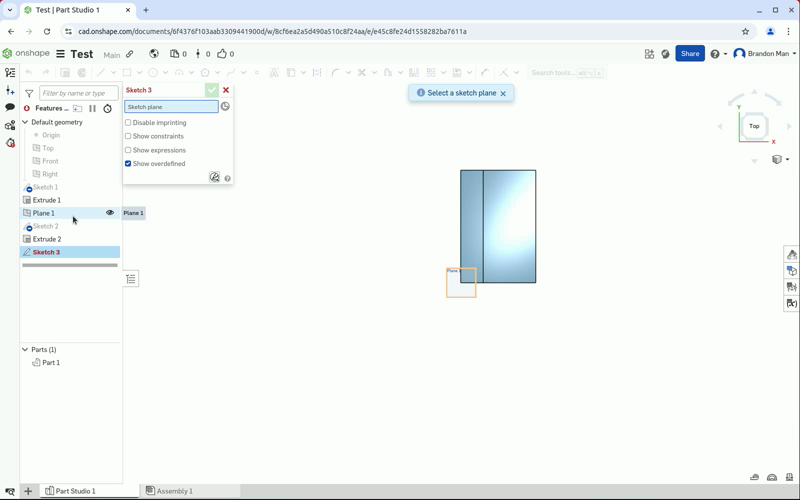
click(73, 215)
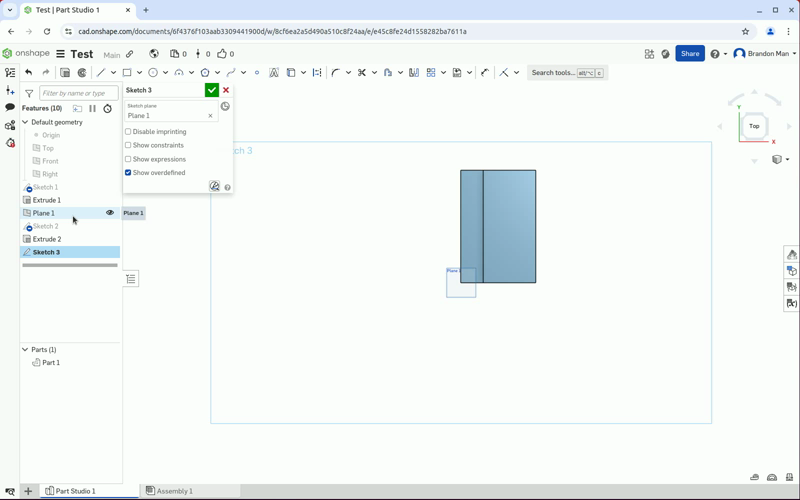
mouse_move(73, 352)
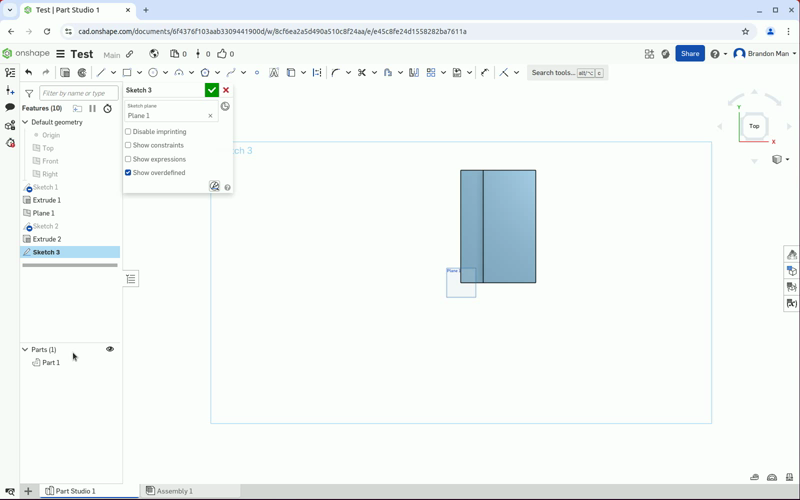
key(y)
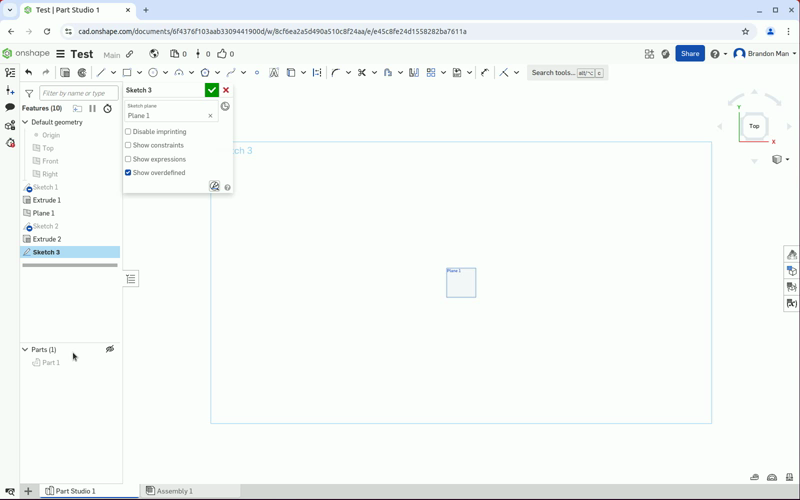
key(c)
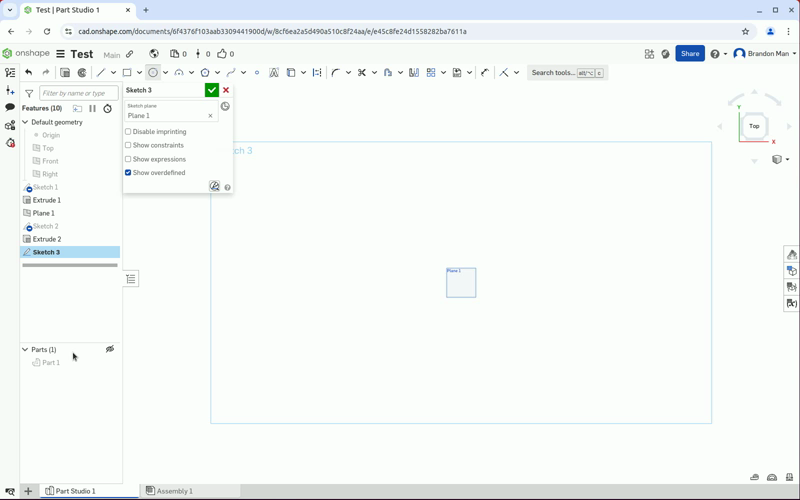
key_down(shift)
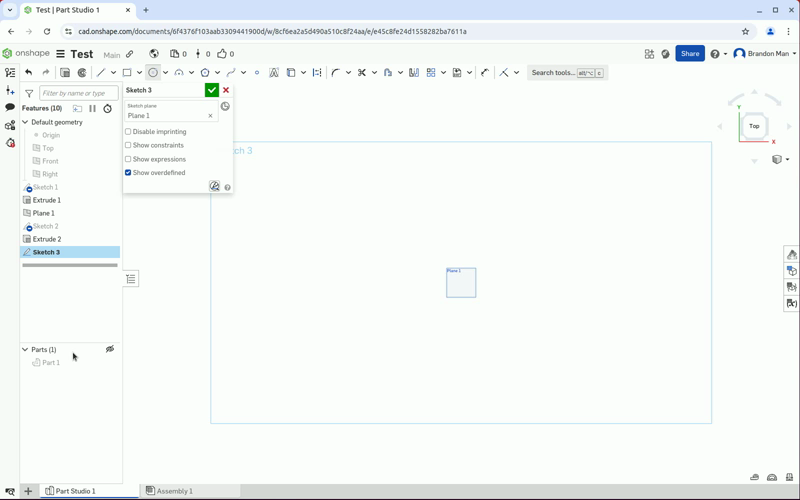
mouse_move(510, 226)
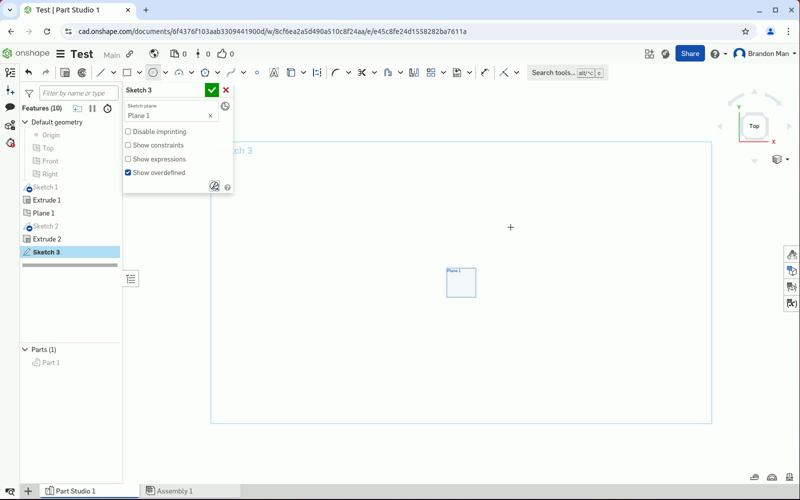
click(510, 226)
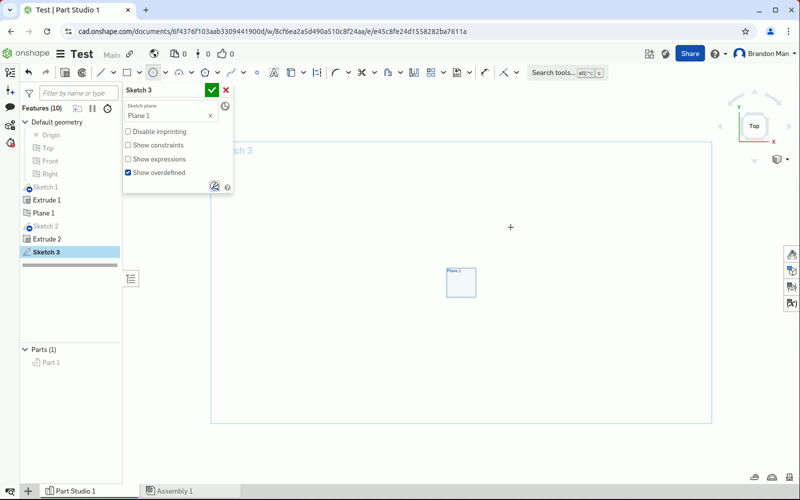
key_up(shift)
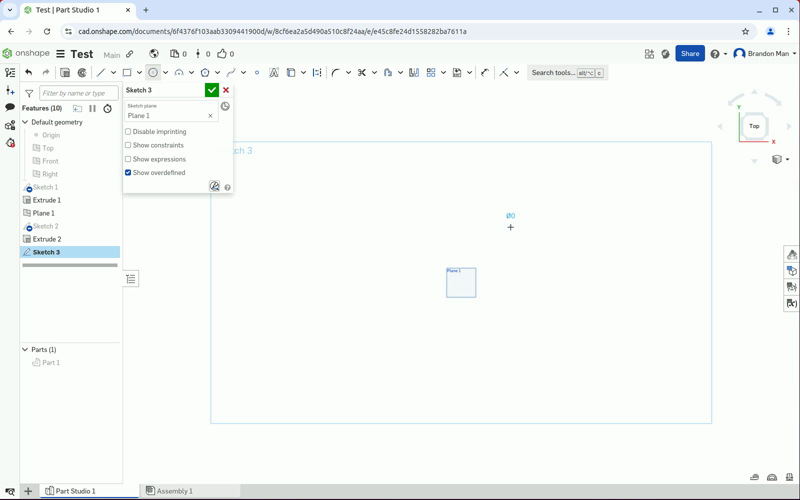
mouse_move(526, 226)
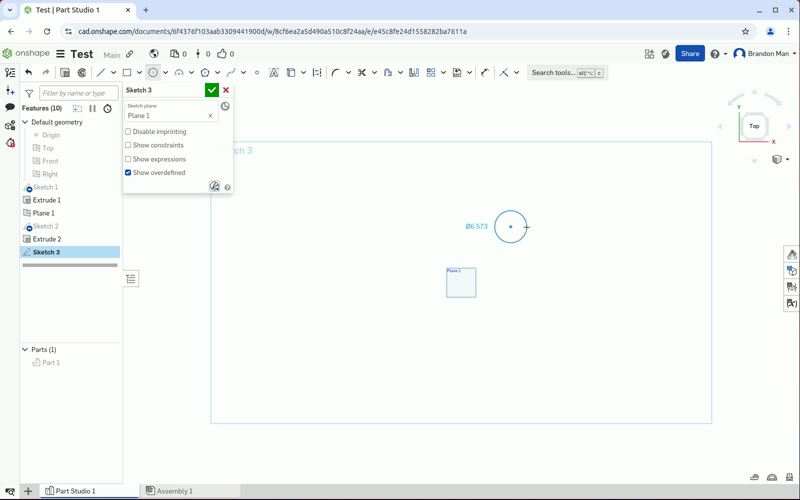
click(526, 226)
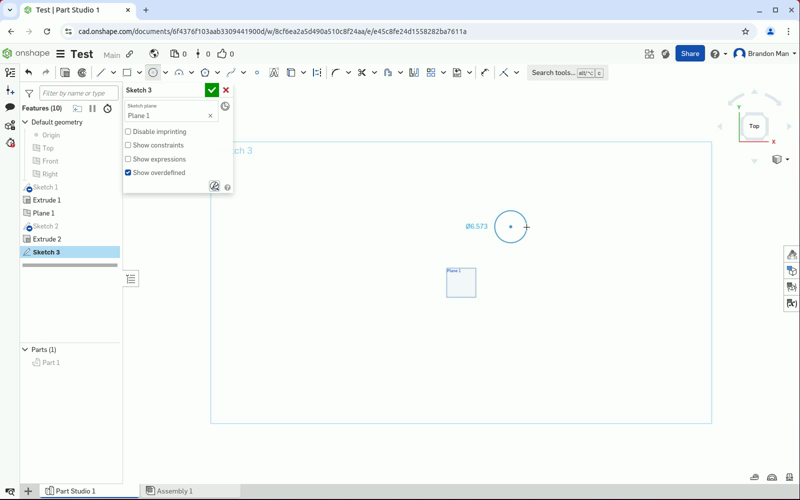
key(esc)
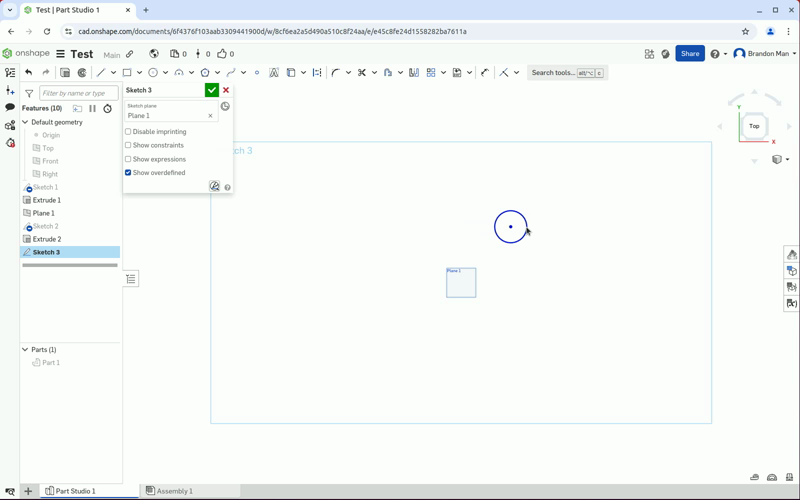
mouse_move(504, 216)
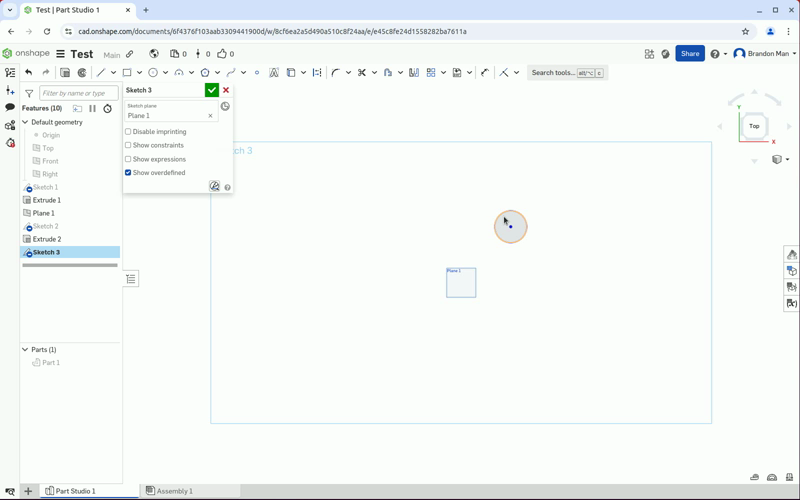
scroll(6)
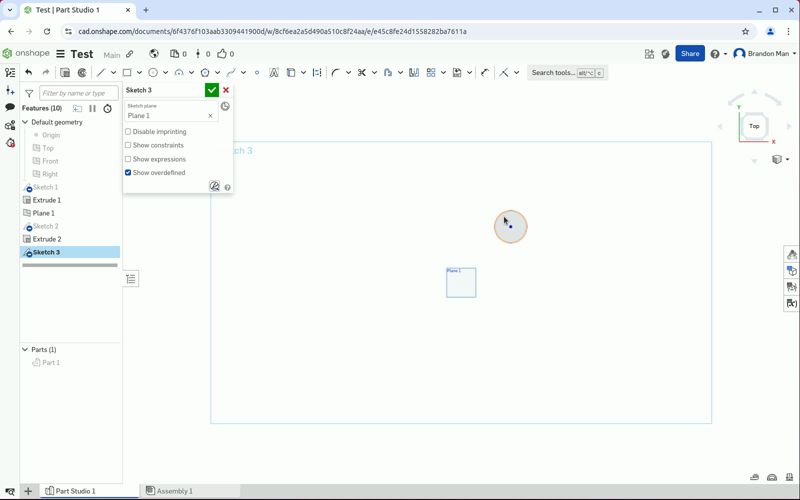
scroll(6)
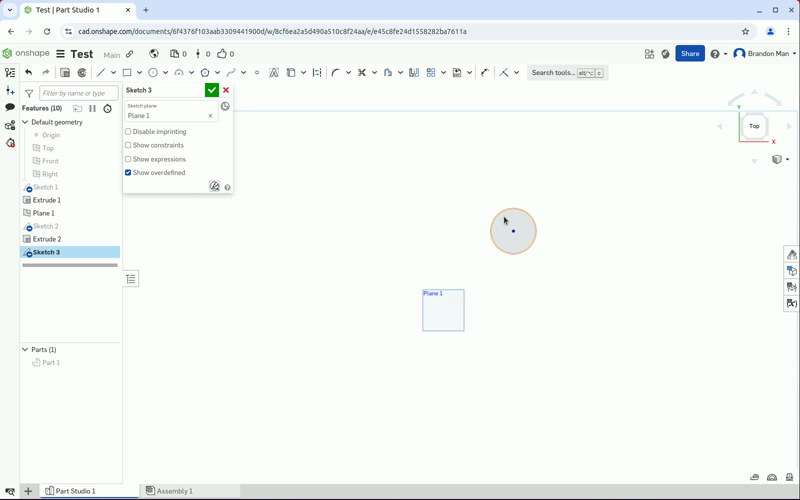
scroll(6)
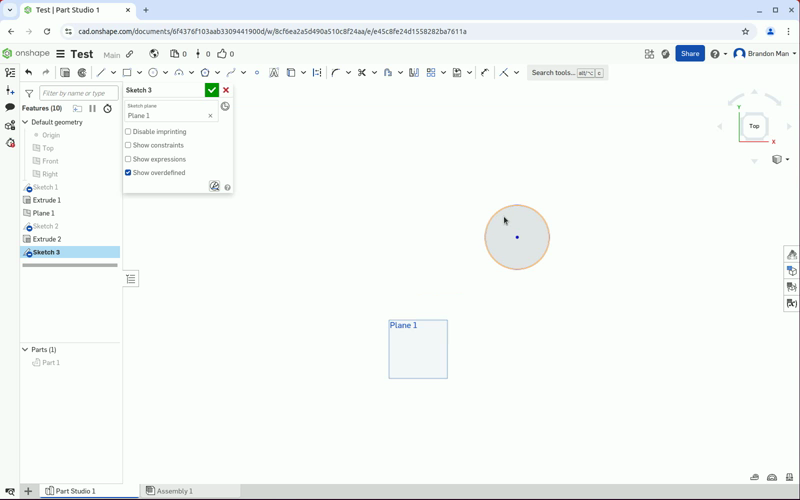
scroll(6)
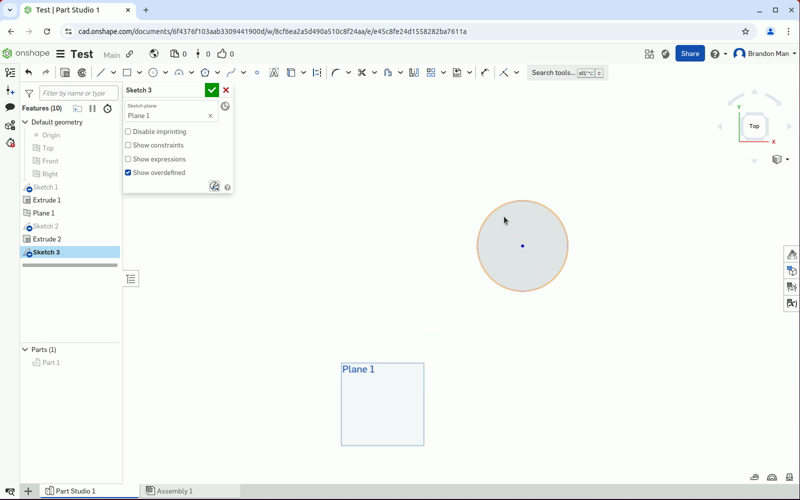
scroll(6)
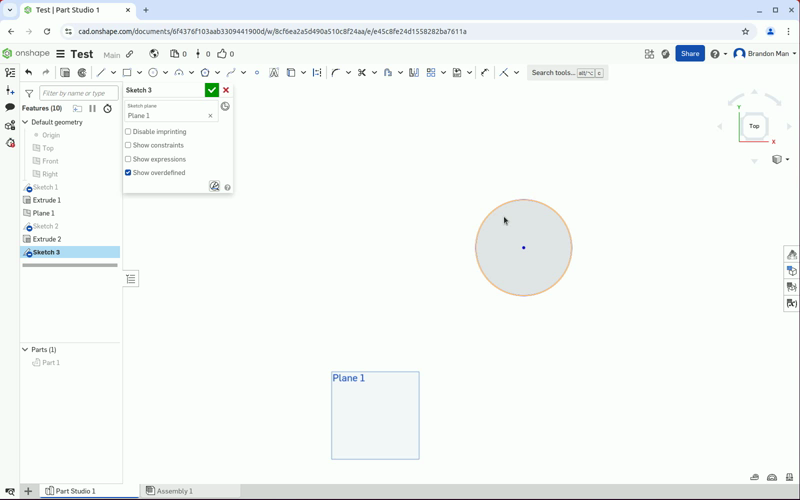
scroll(6)
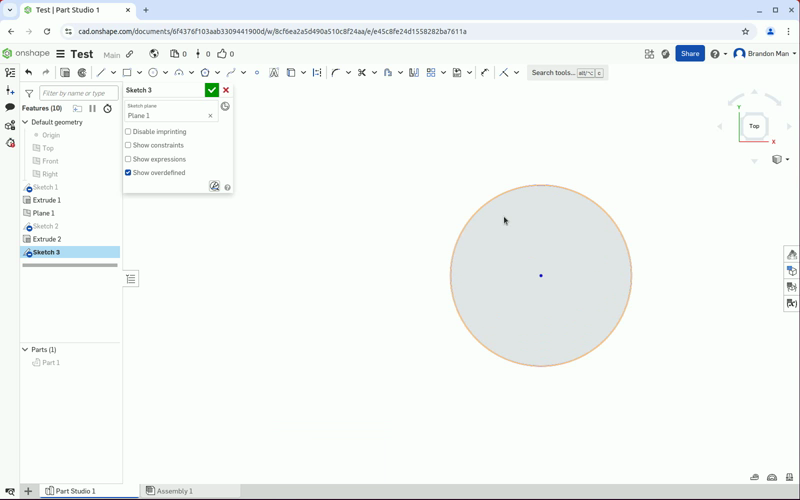
scroll(6)
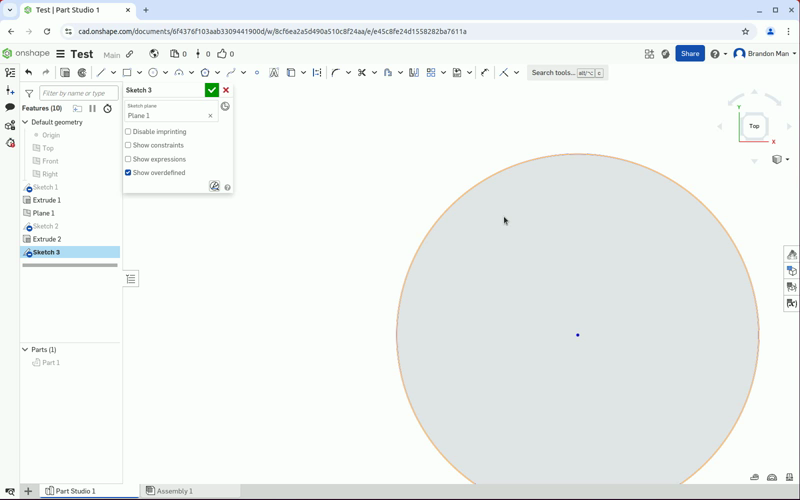
click(504, 216)
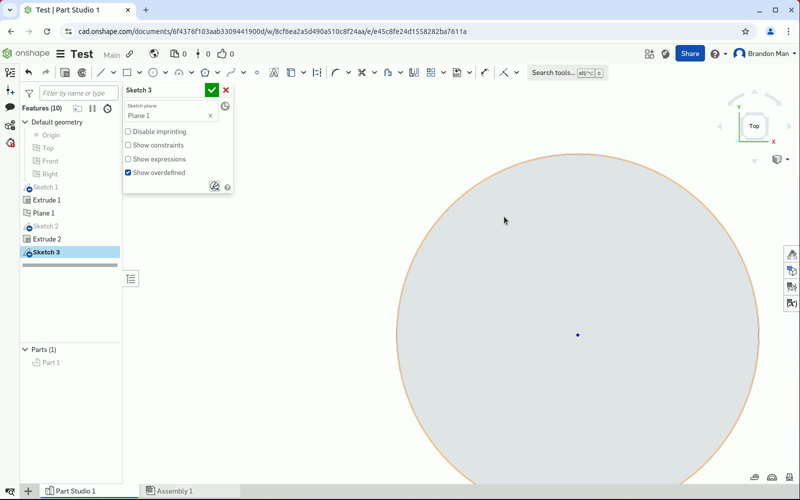
scroll(-6)
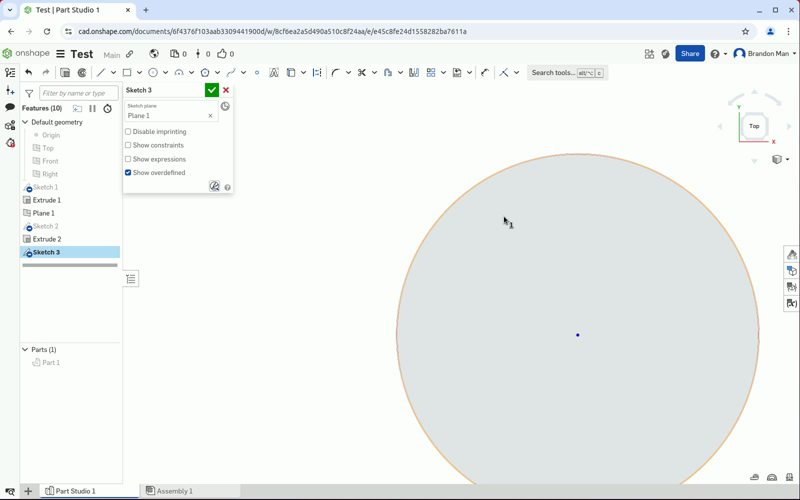
scroll(-6)
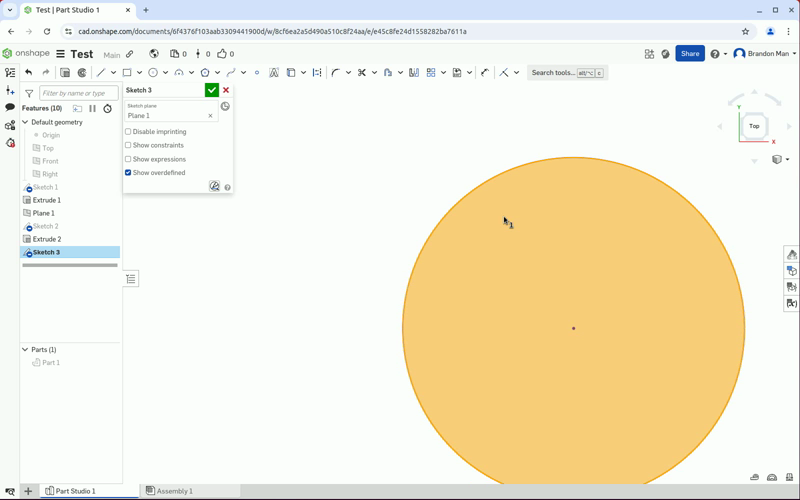
scroll(-6)
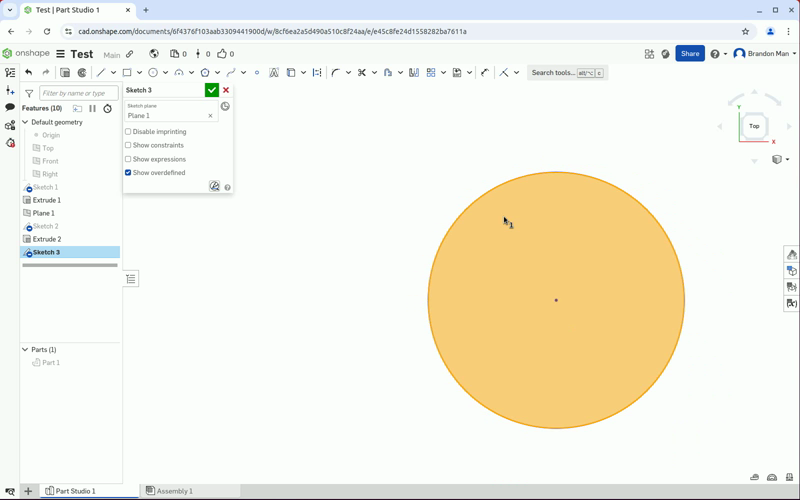
scroll(-6)
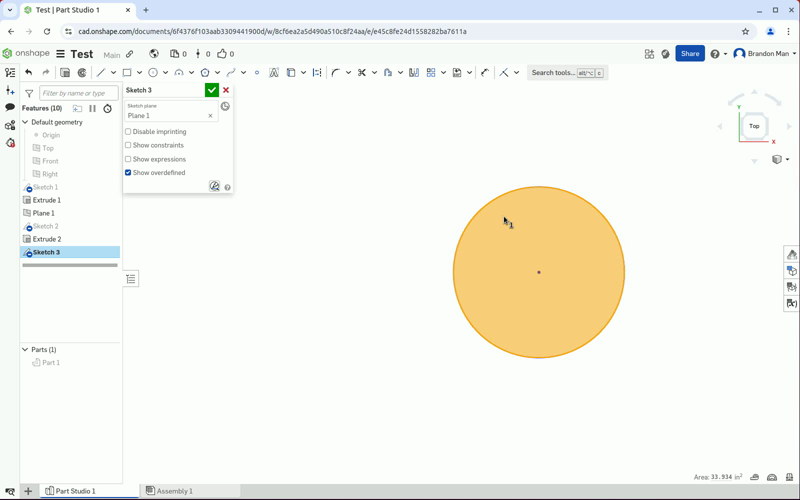
scroll(-6)
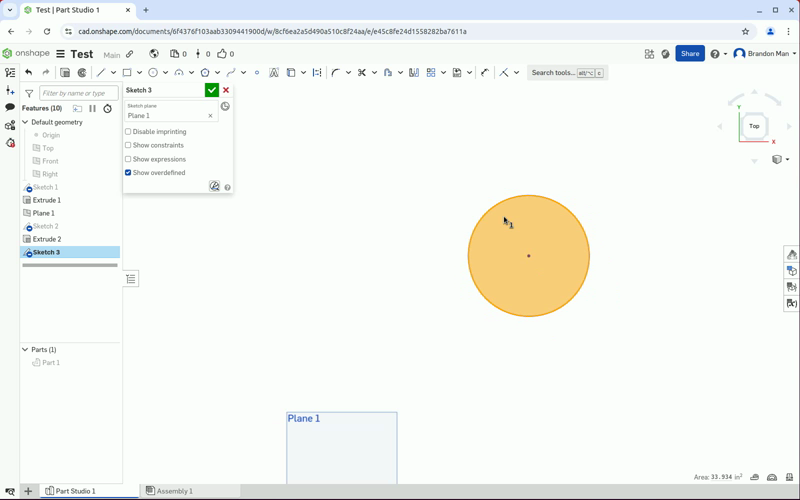
scroll(-6)
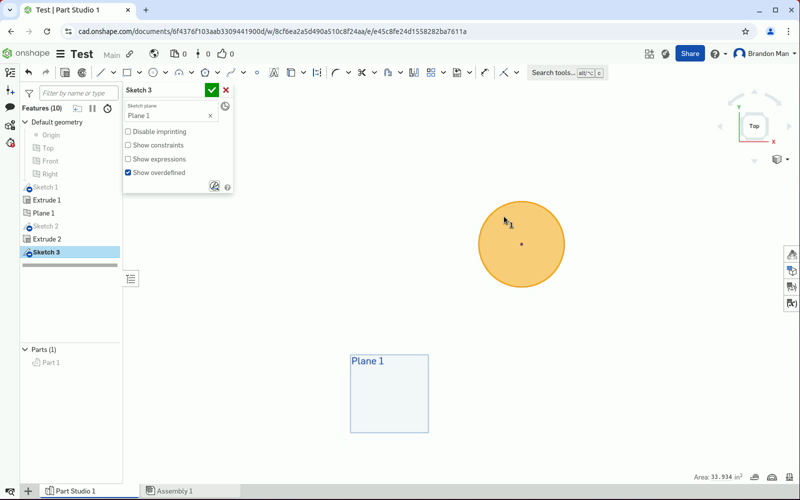
scroll(-6)
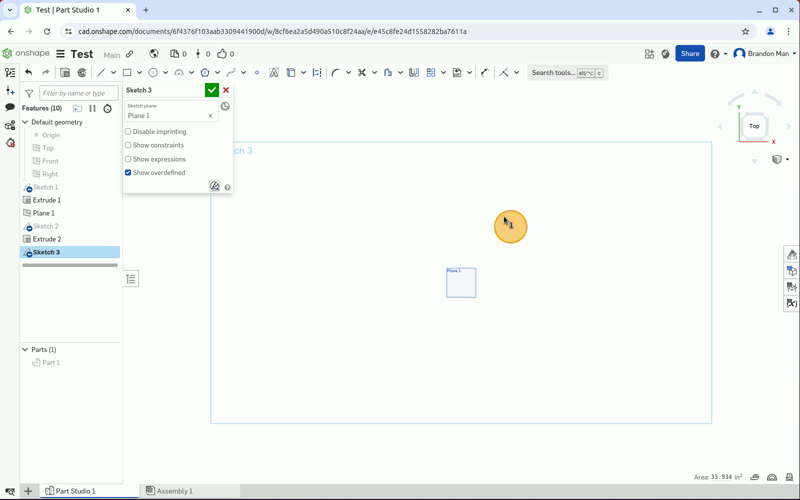
mouse_move(73, 352)
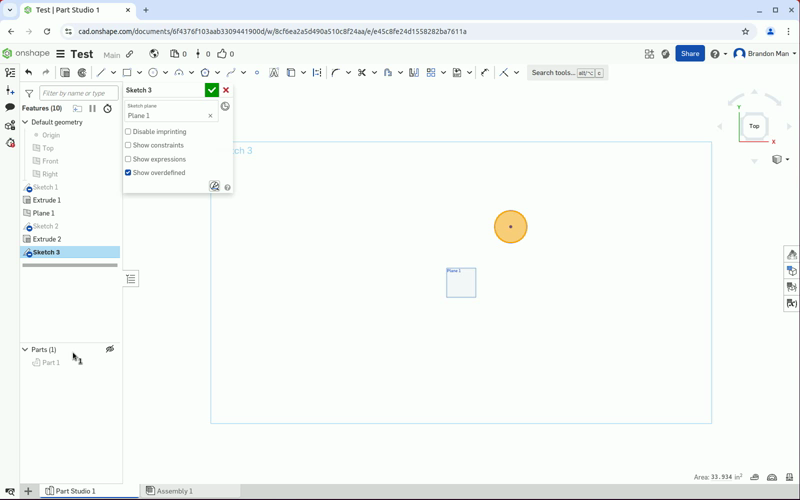
key(shift+y)
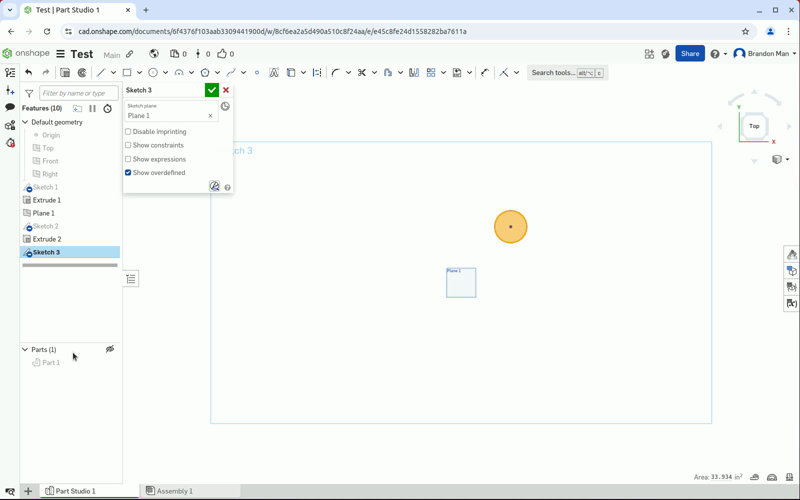
key(shift+e)
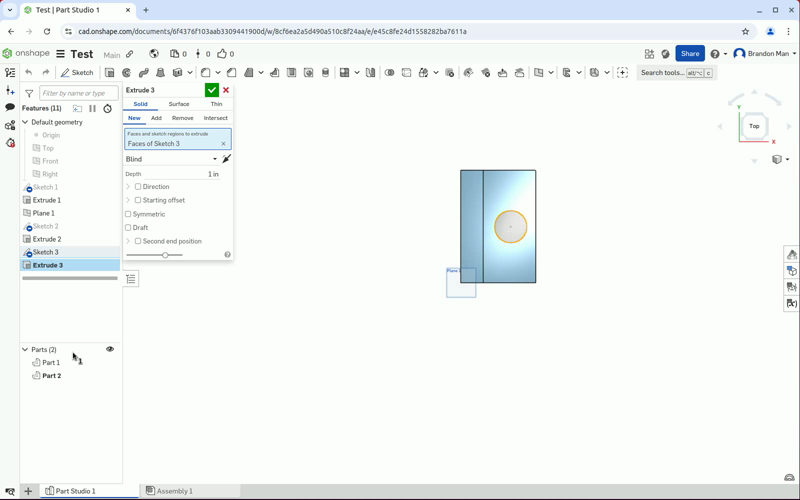
mouse_move(143, 106)
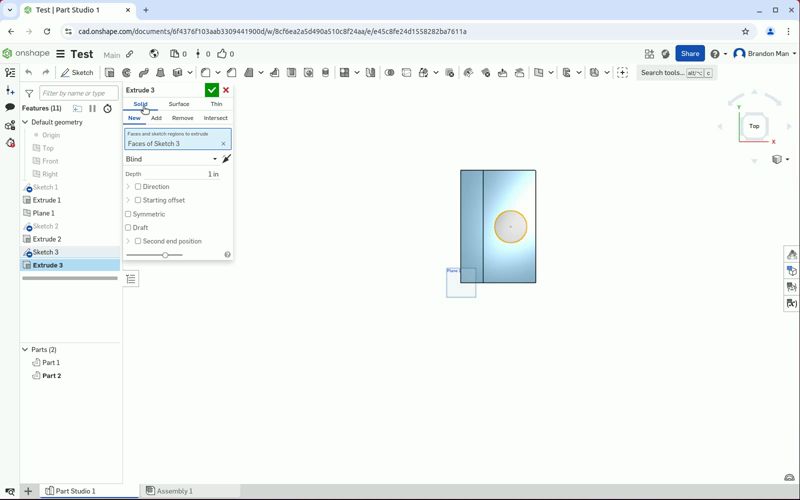
click(143, 106)
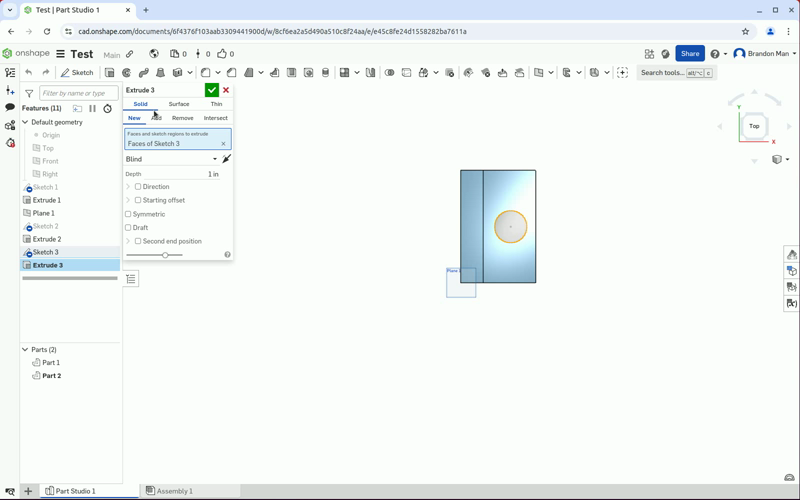
mouse_move(186, 120)
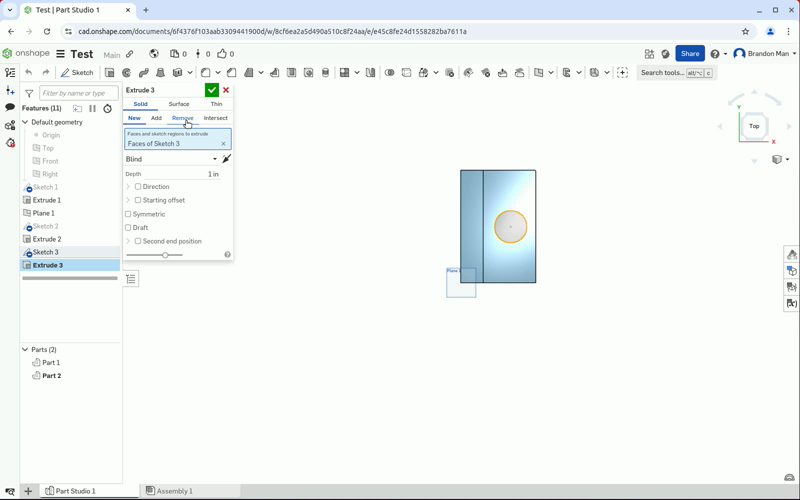
click(186, 120)
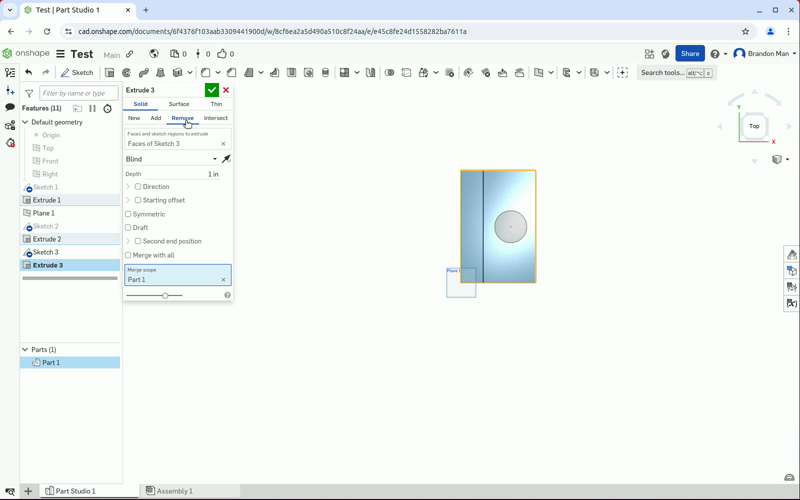
key(tab, 4)
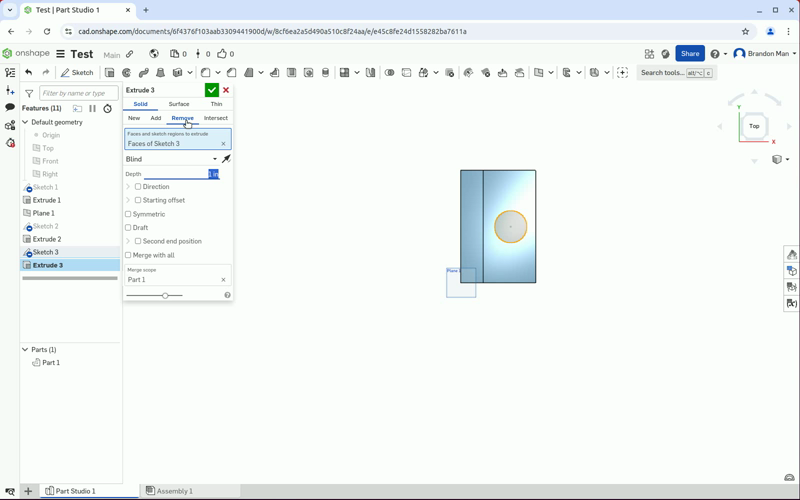
text(30.811)
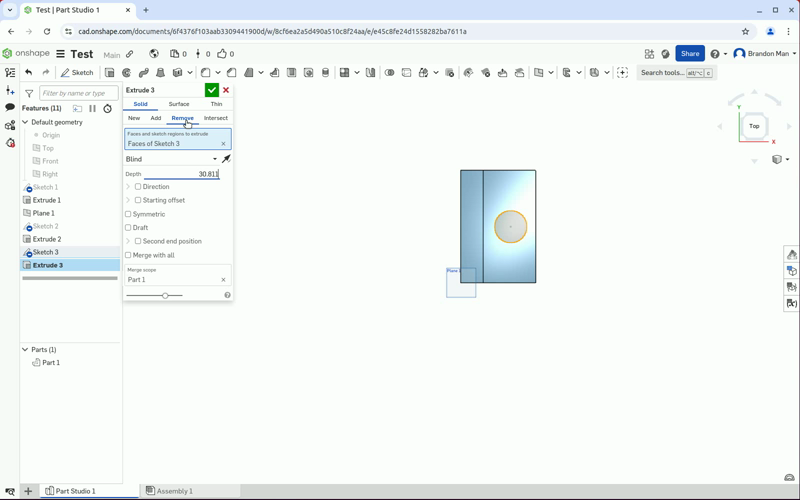
key(tab, 6)
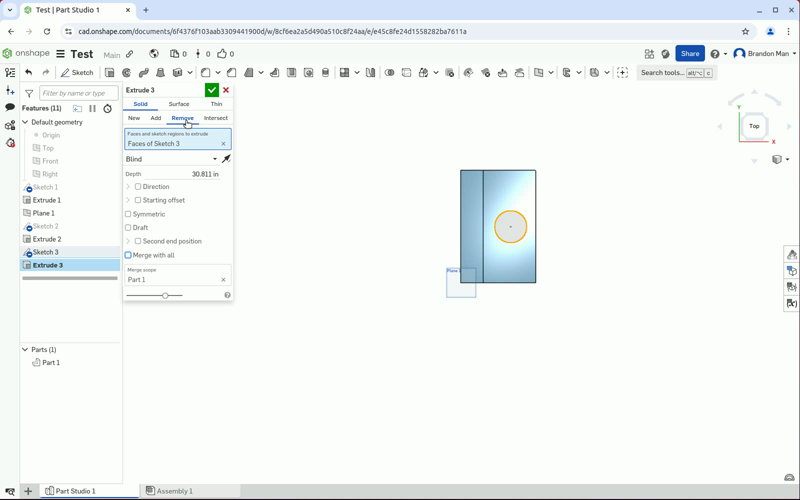
key(space)
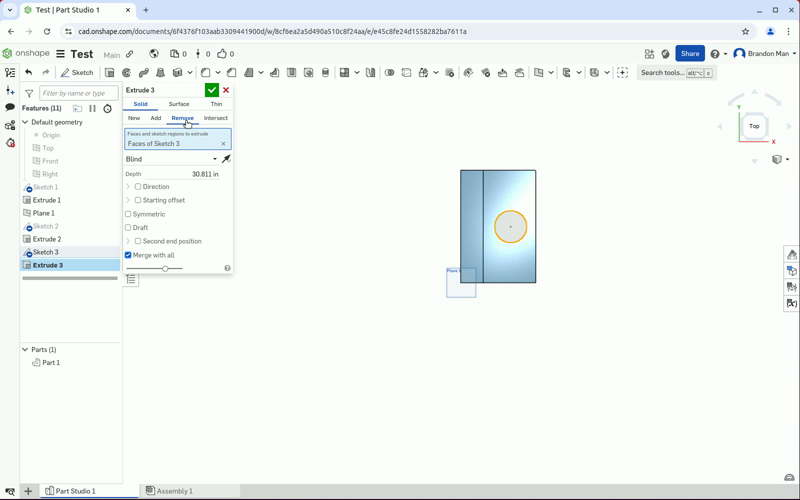
key(enter)
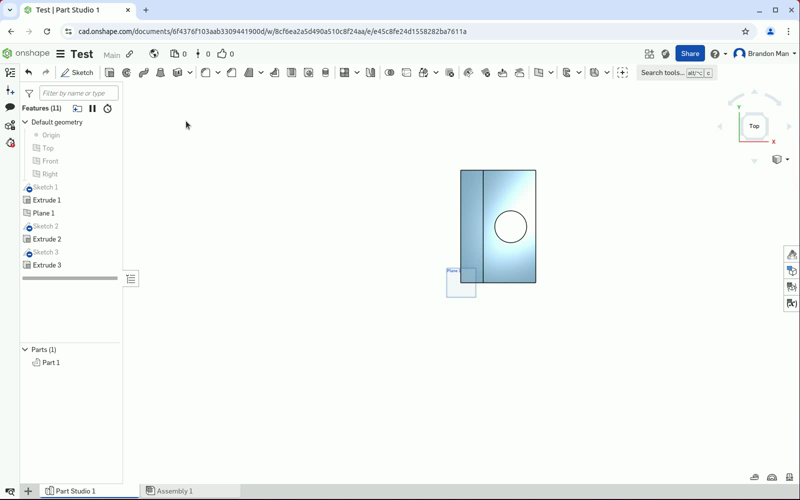
key(shift+h)
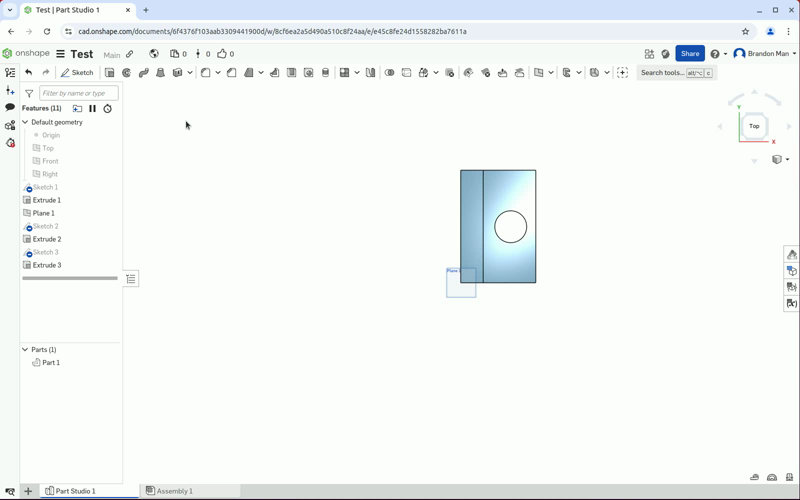
key(shift+h)
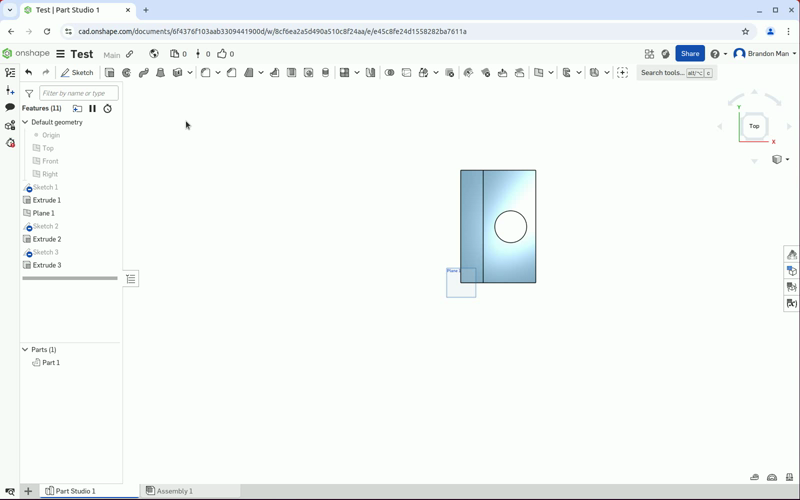
key(shift+7)
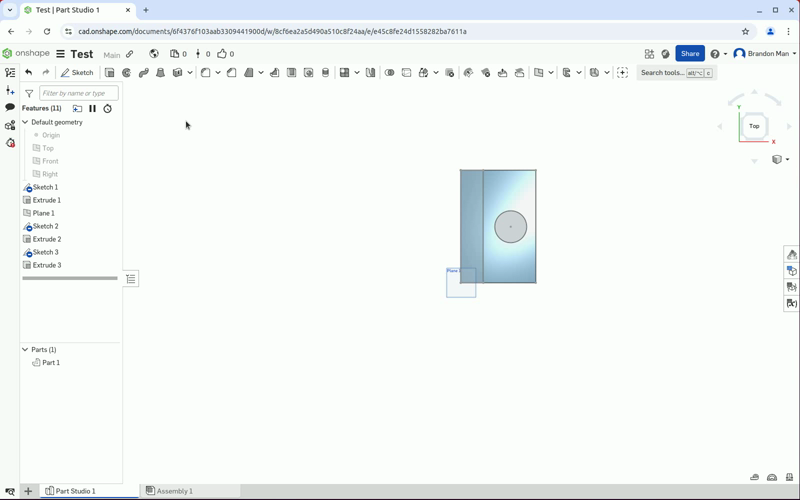
key(up, 3)
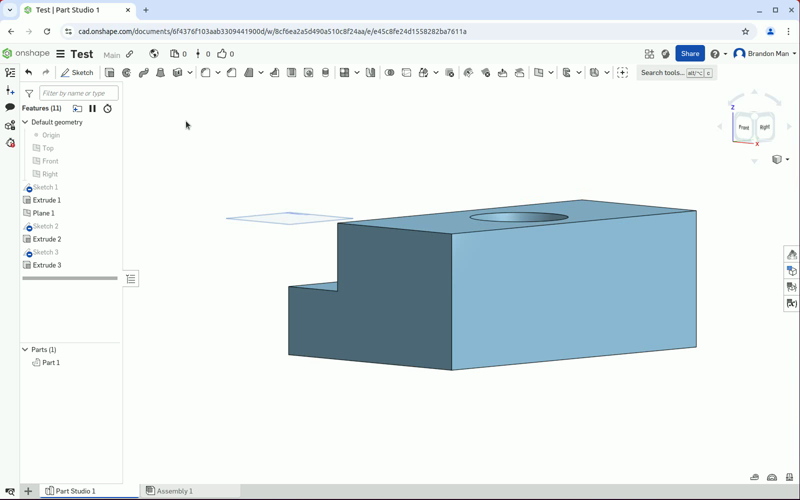
key(left, 3)
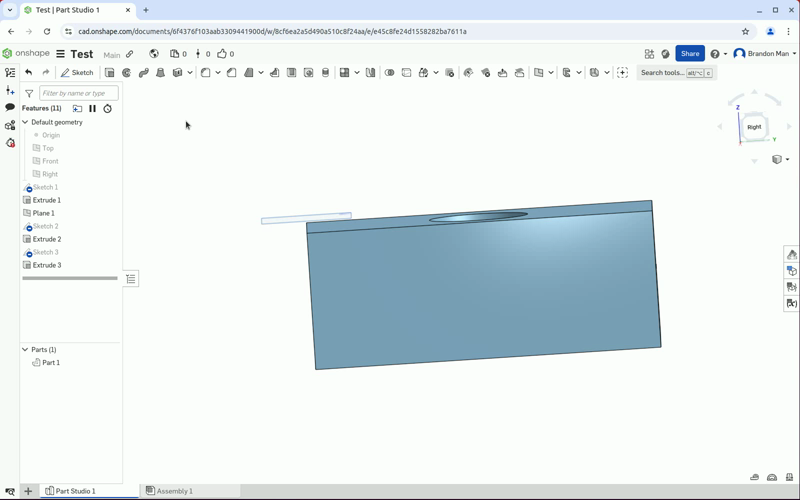
key(right, 3)
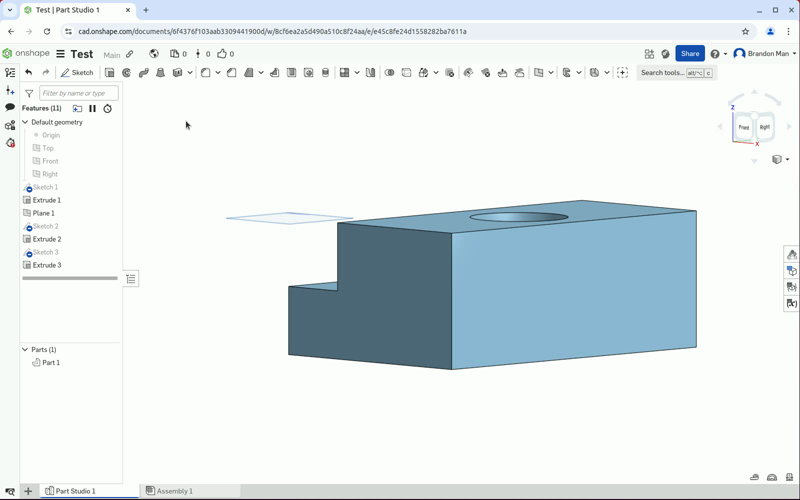
key(down, 3)
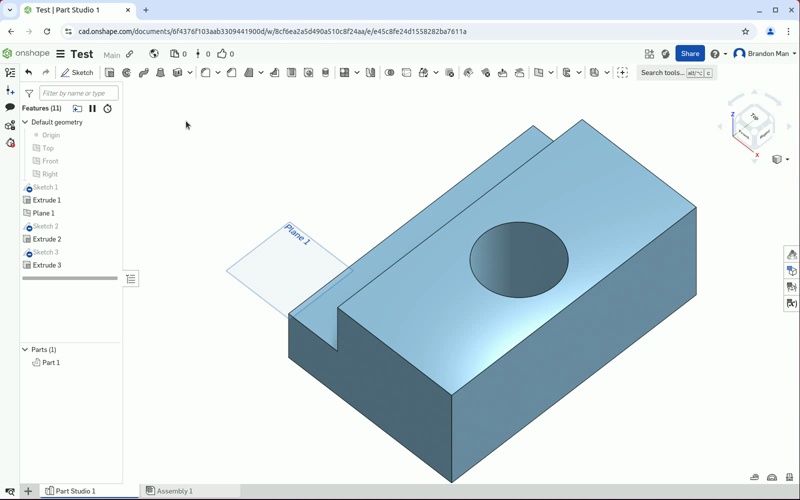
mouse_move(73, 189)
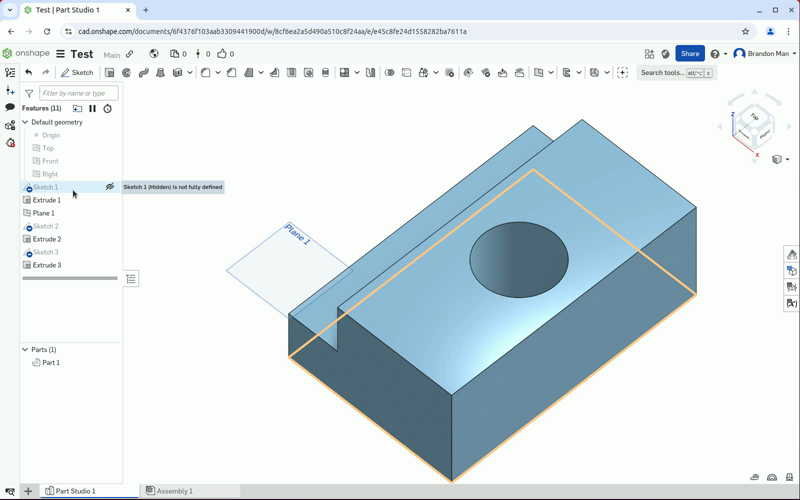
click(73, 189)